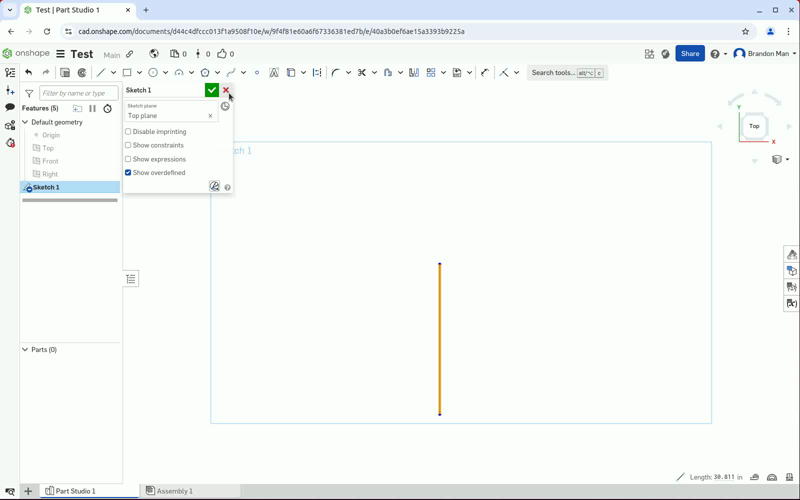
key(shift+h)
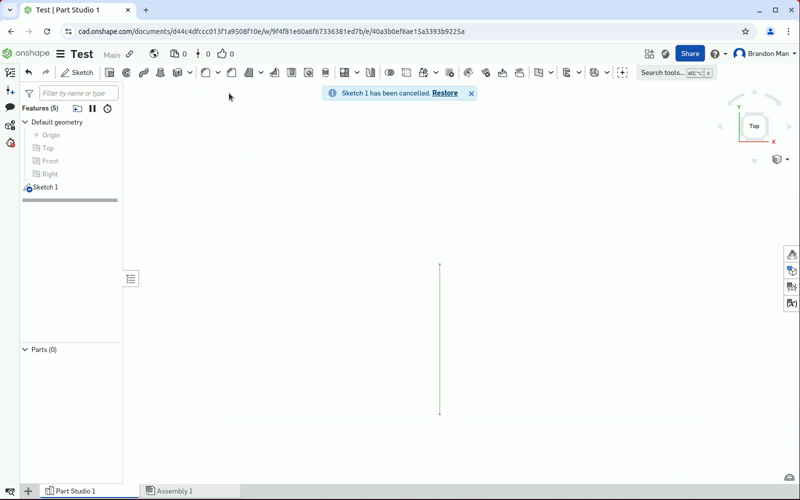
key(shift+s)
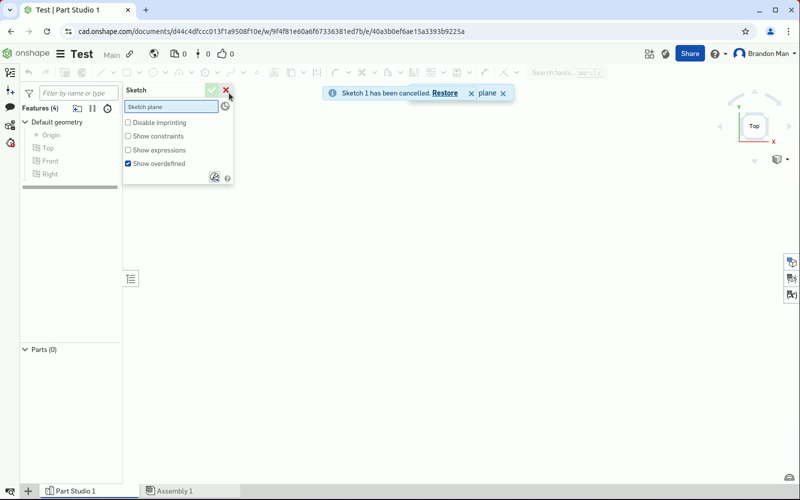
mouse_move(73, 150)
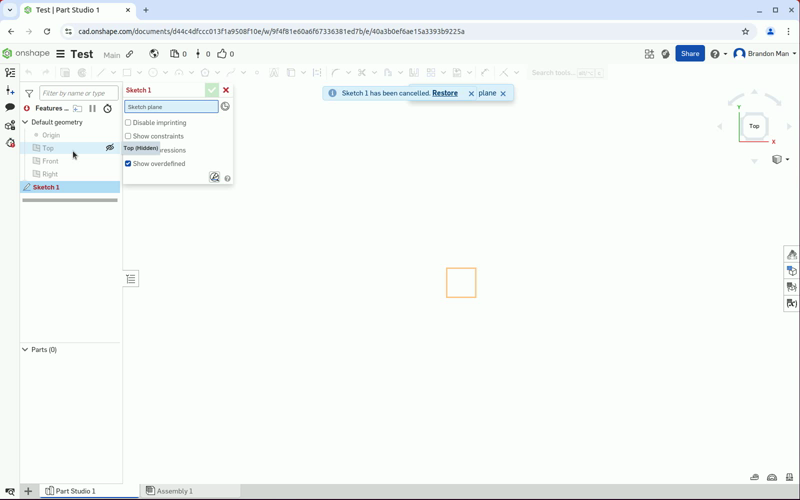
click(73, 150)
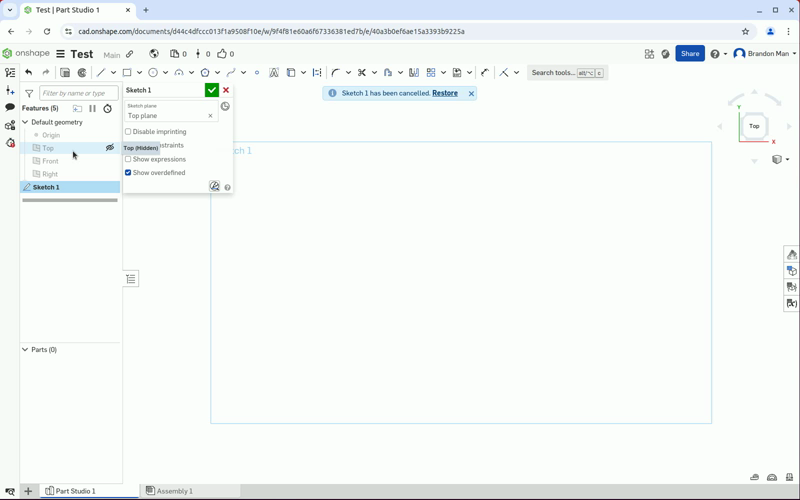
mouse_move(73, 352)
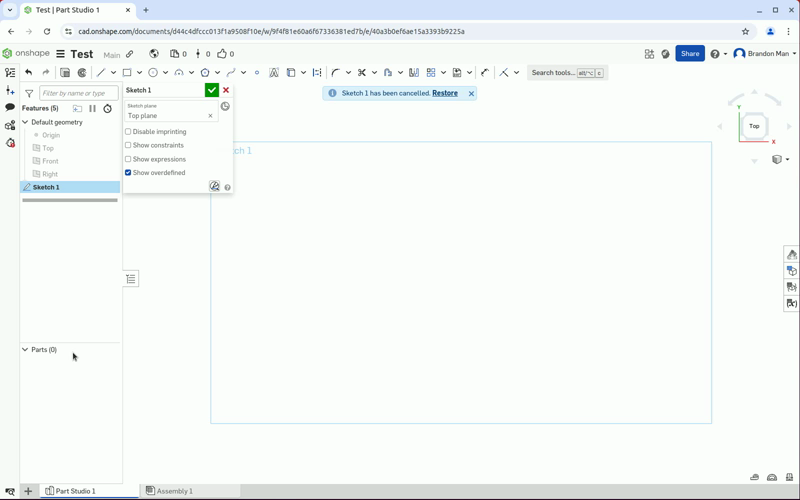
key(y)
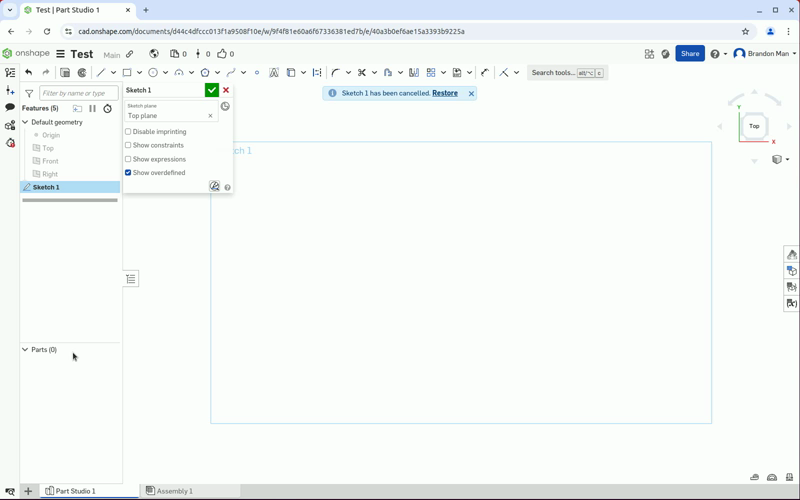
key(l)
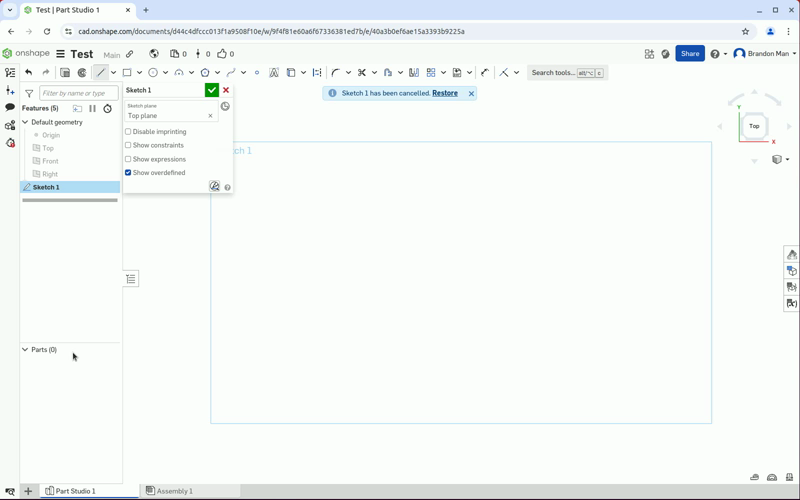
key_down(shift)
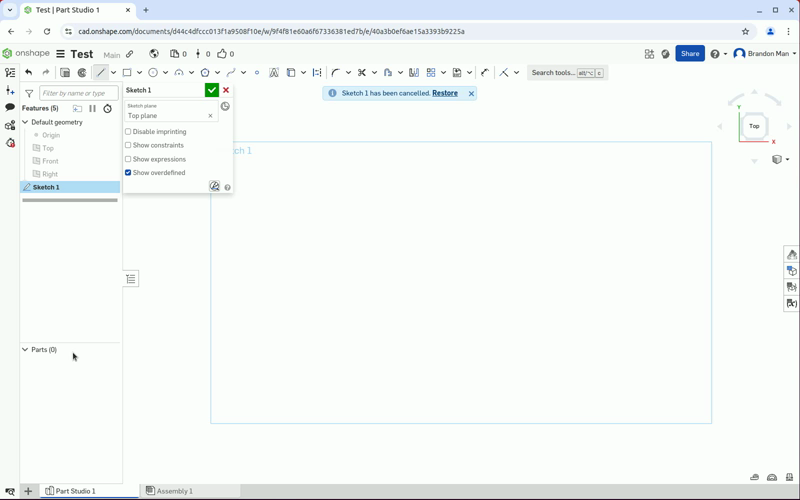
mouse_move(371, 395)
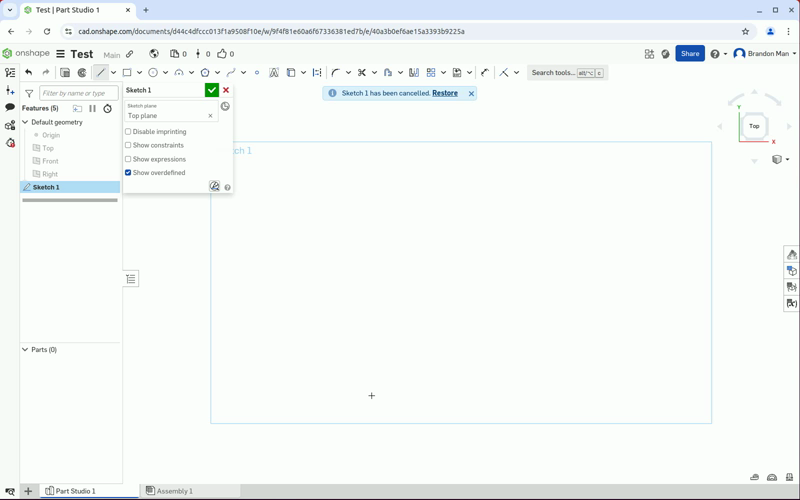
click(371, 395)
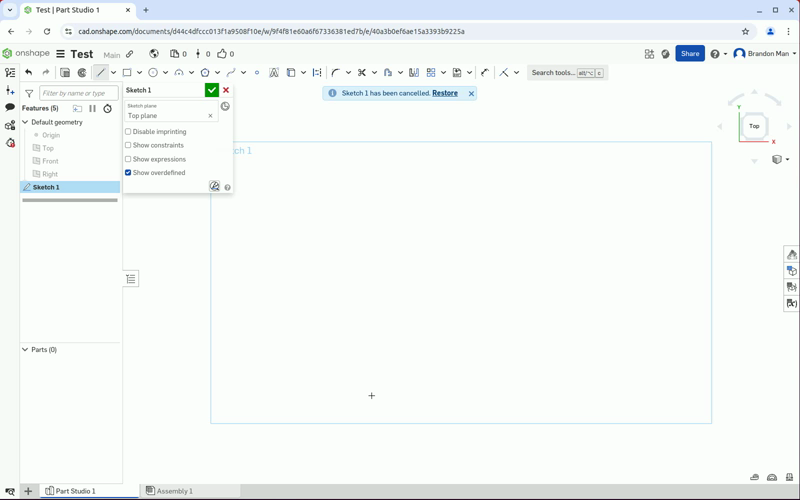
key_up(shift)
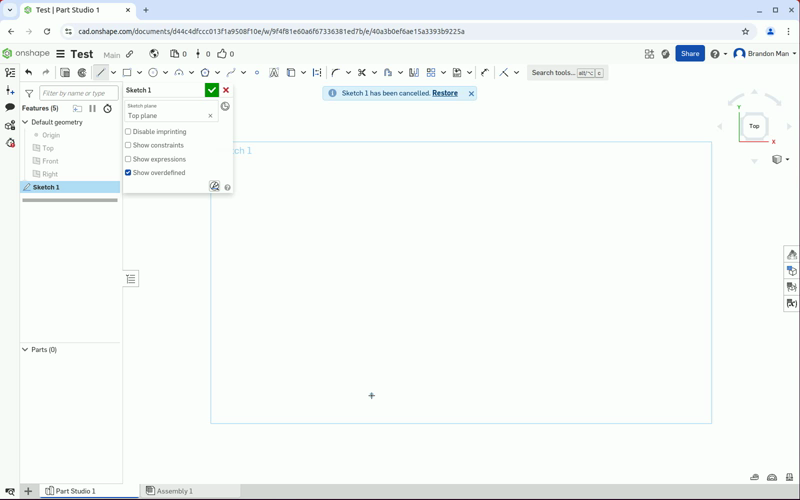
key_down(shift)
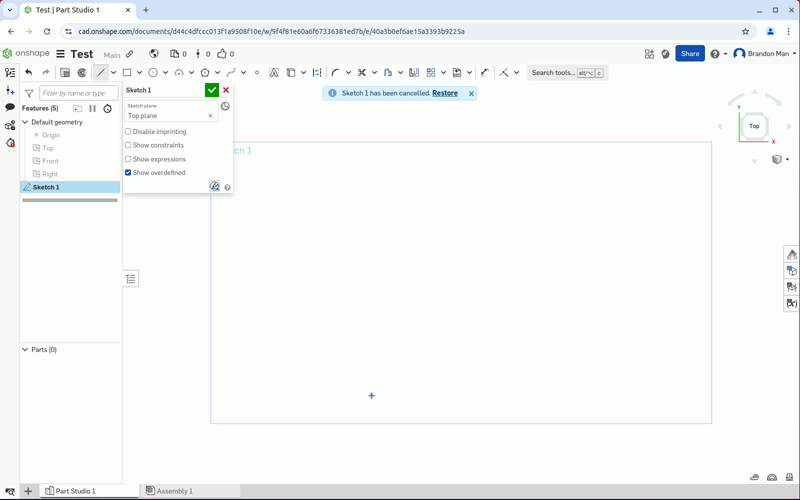
mouse_move(556, 395)
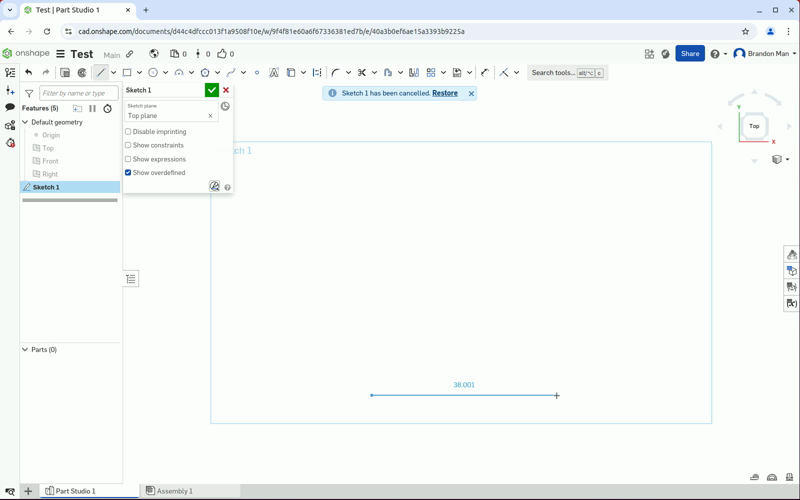
click(556, 395)
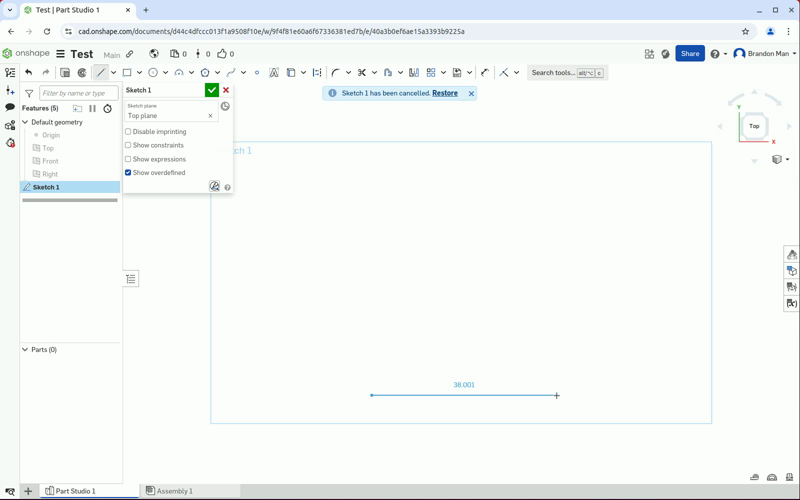
key_up(shift)
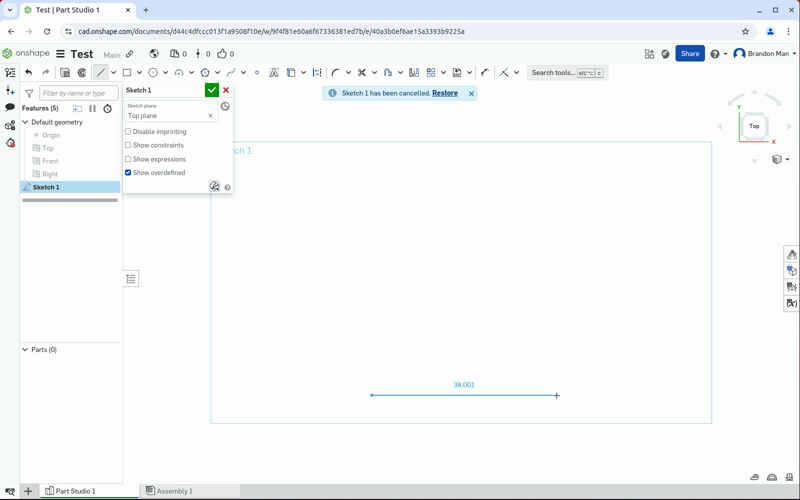
key_down(shift)
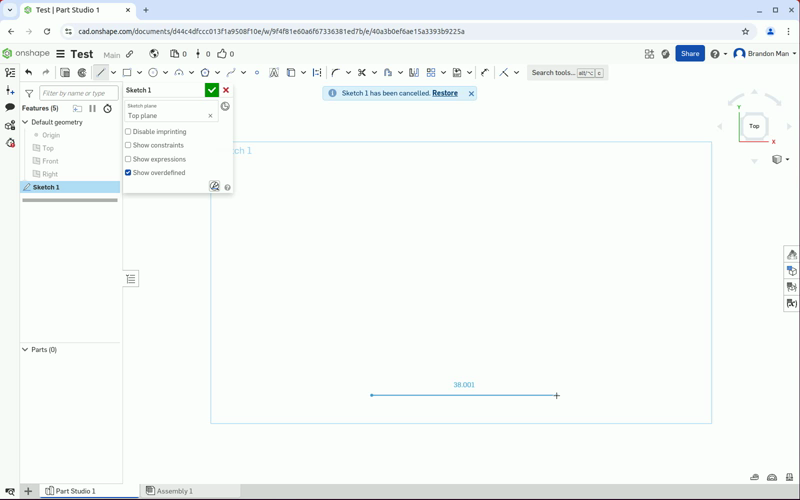
mouse_move(556, 206)
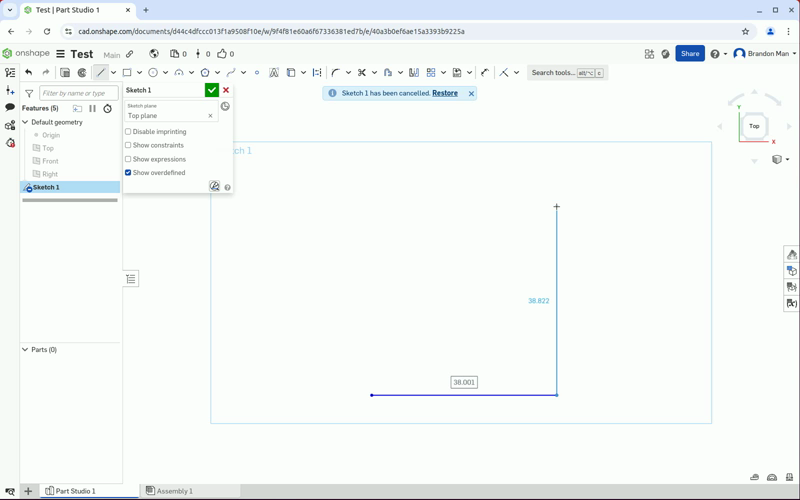
click(556, 206)
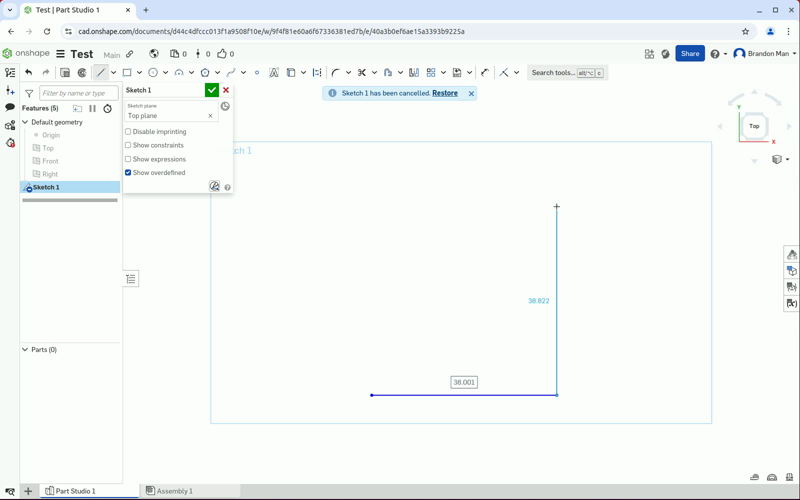
key_up(shift)
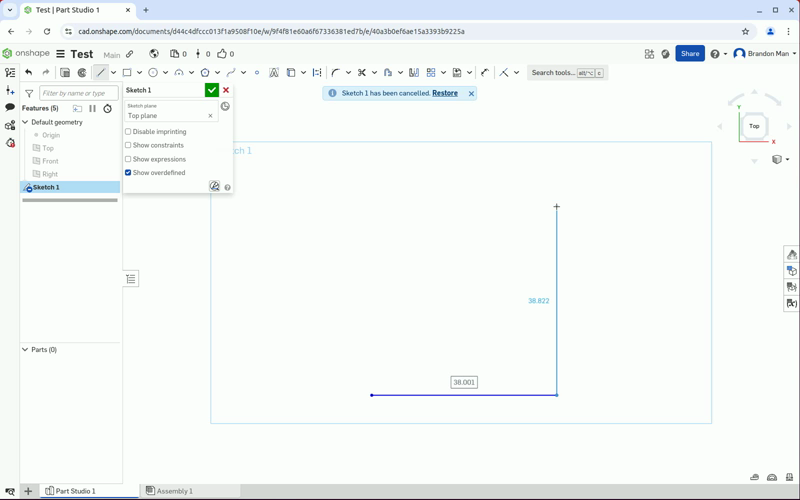
key_down(shift)
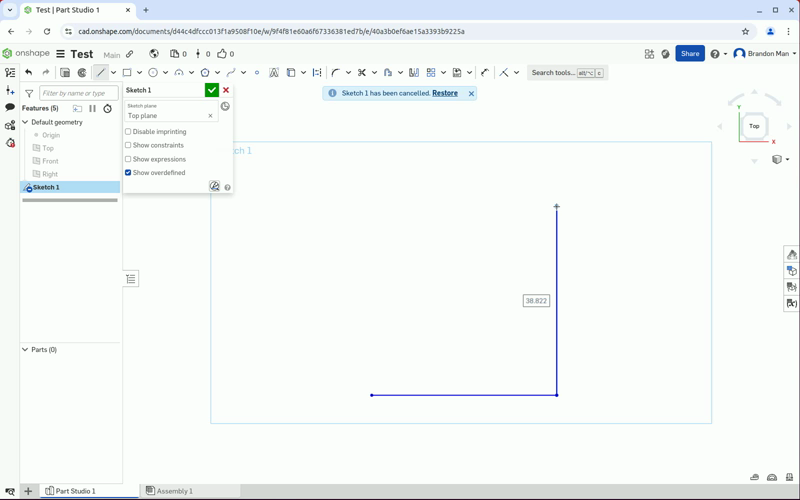
mouse_move(371, 206)
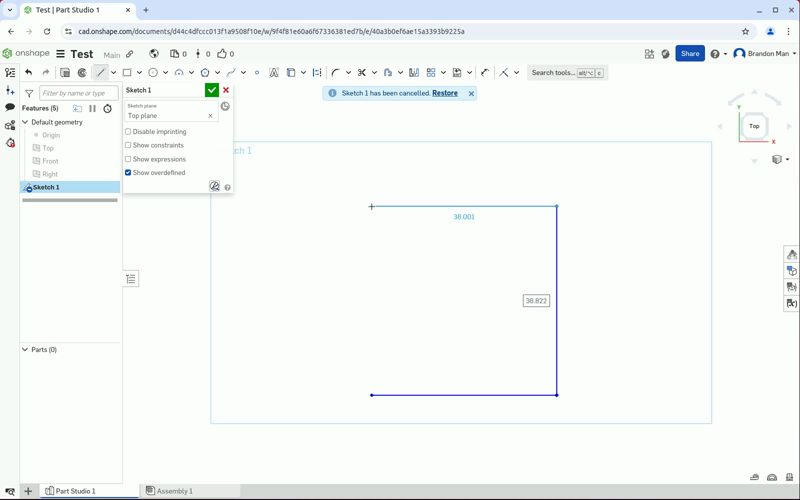
click(371, 206)
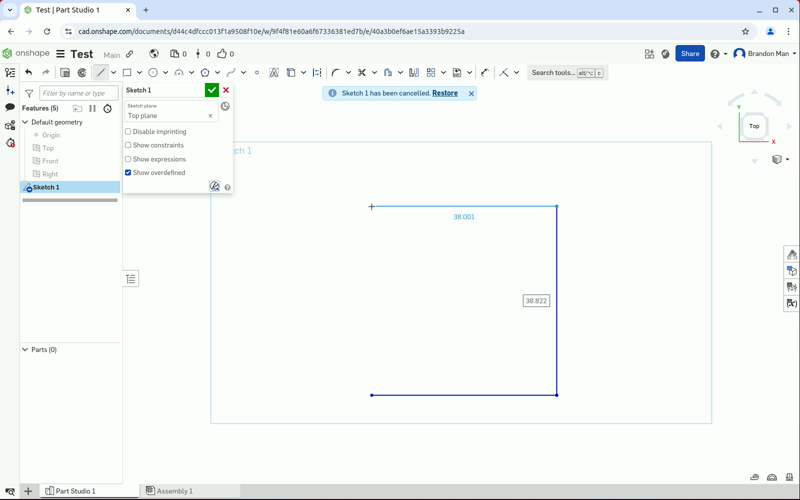
key_up(shift)
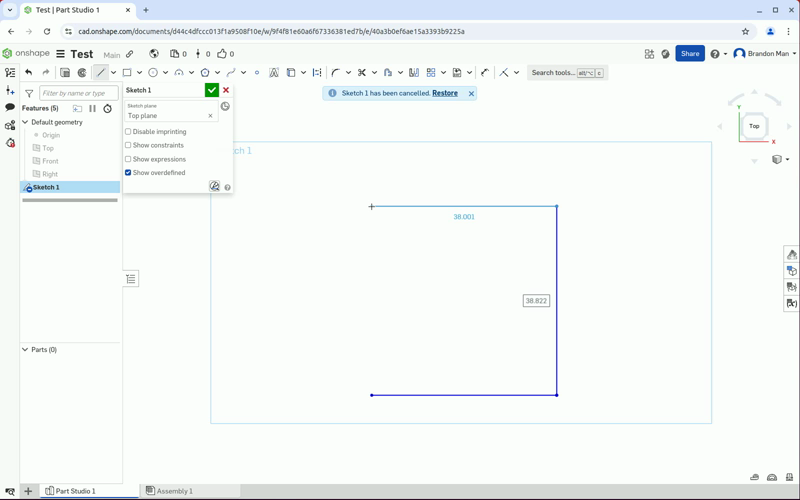
key_down(shift)
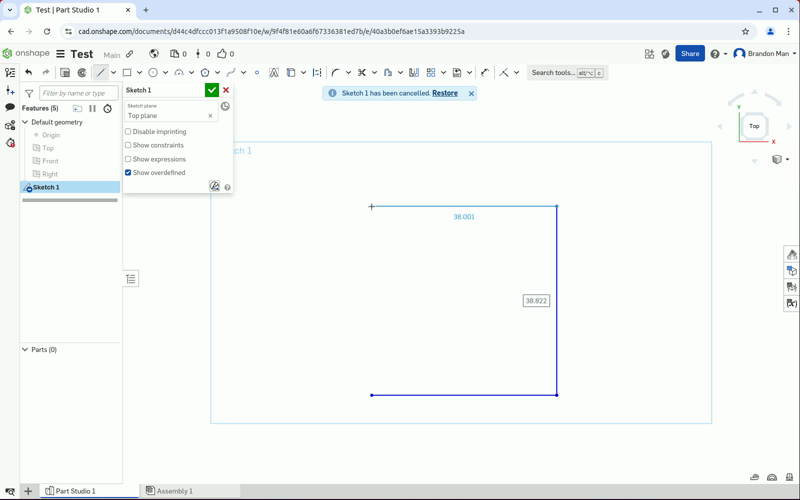
mouse_move(371, 395)
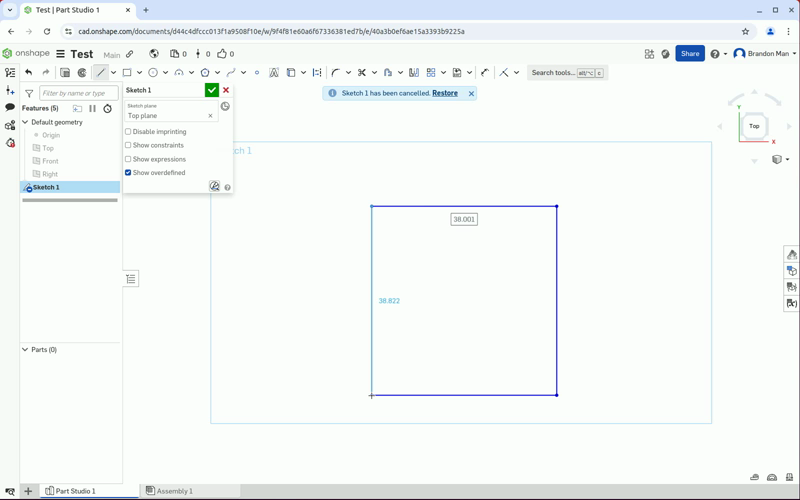
key_up(shift)
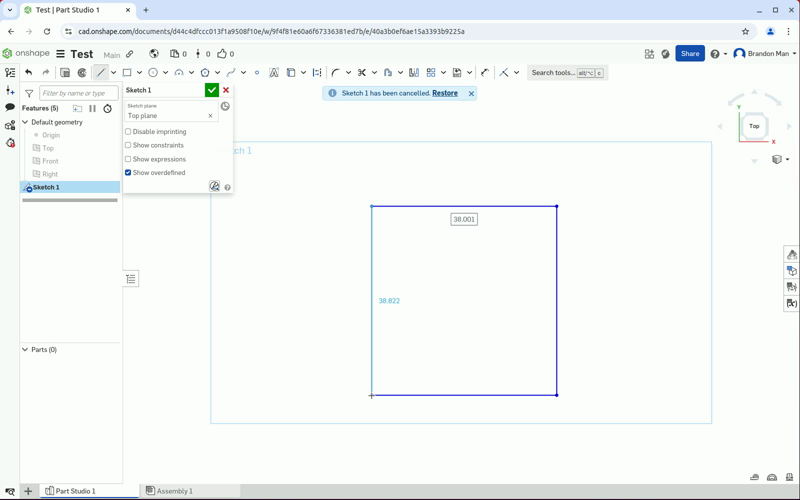
click(371, 395)
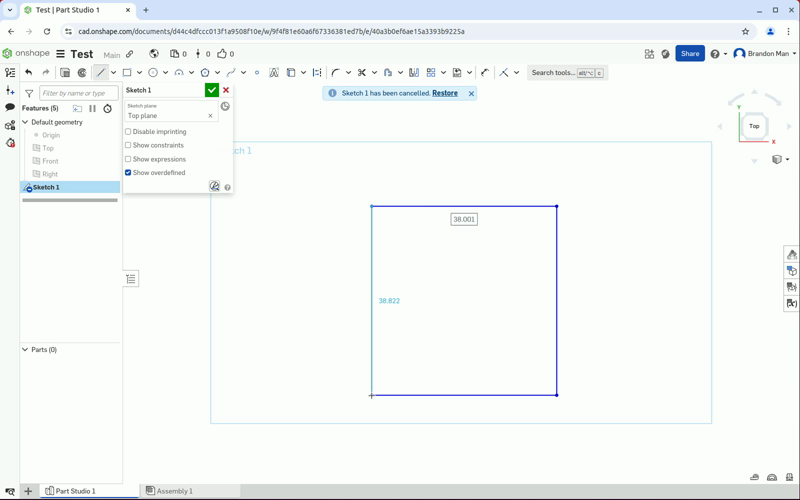
key(esc)
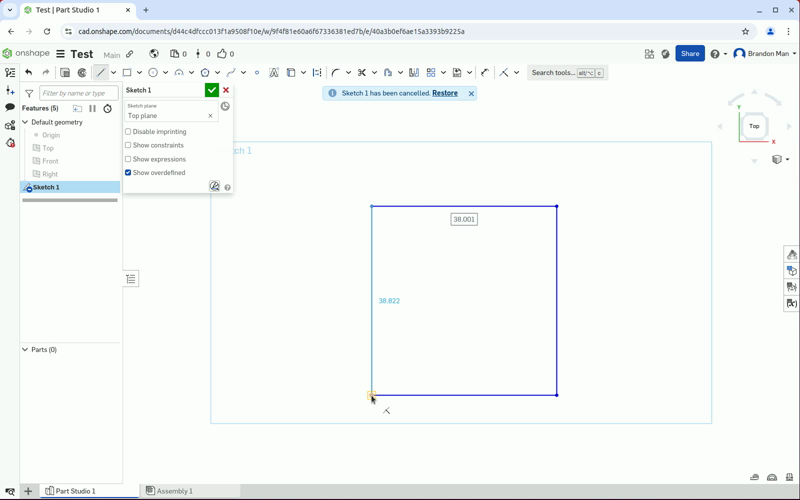
mouse_move(454, 303)
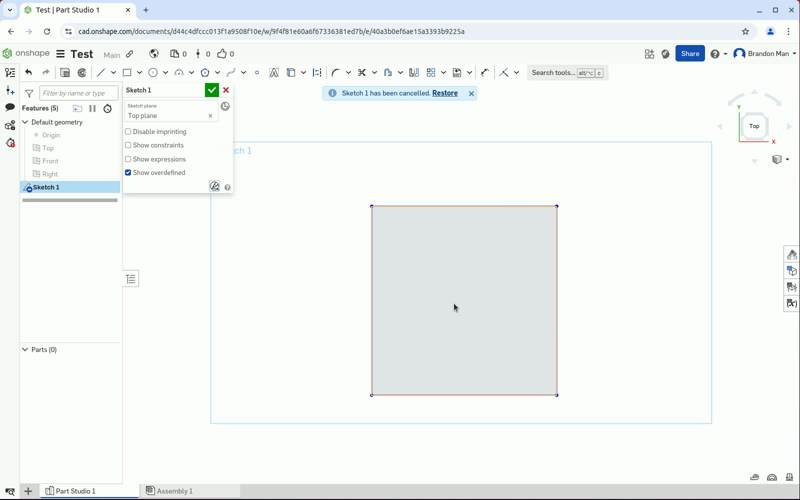
click(454, 303)
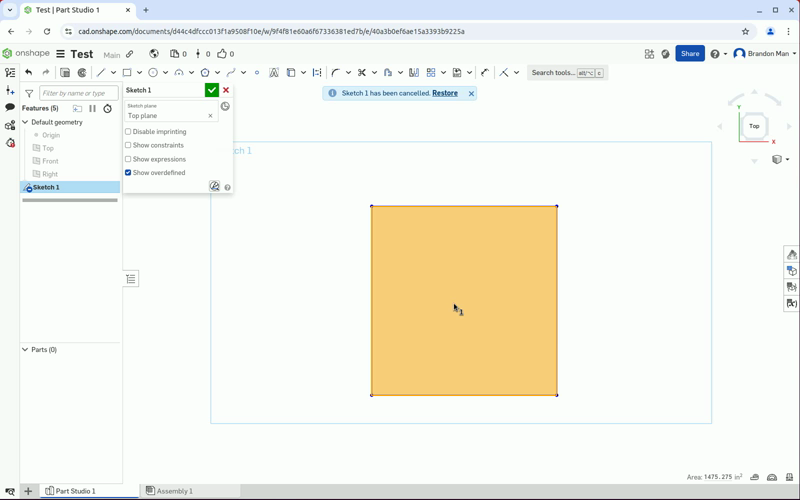
mouse_move(73, 352)
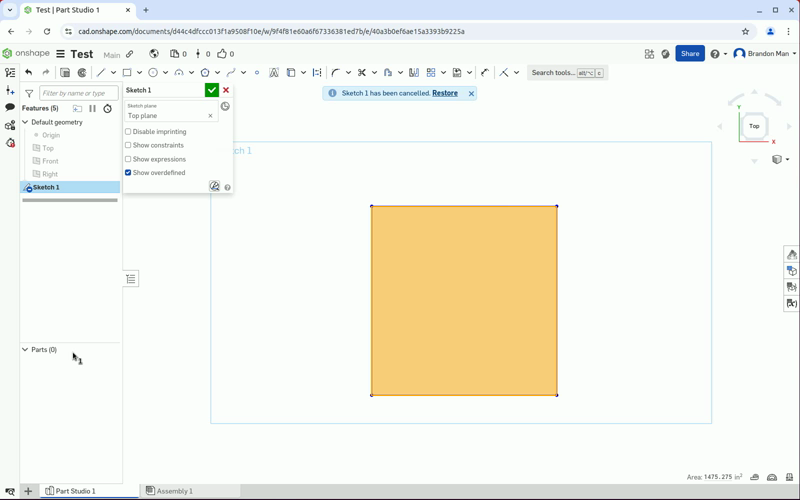
key(shift+y)
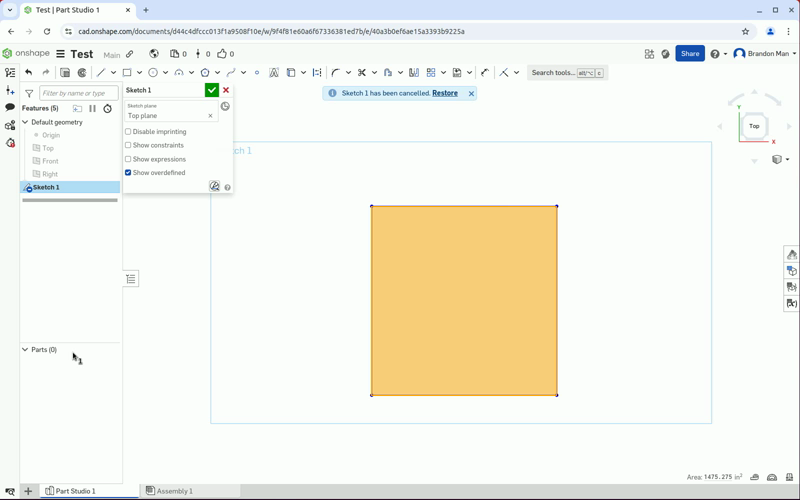
key(shift+e)
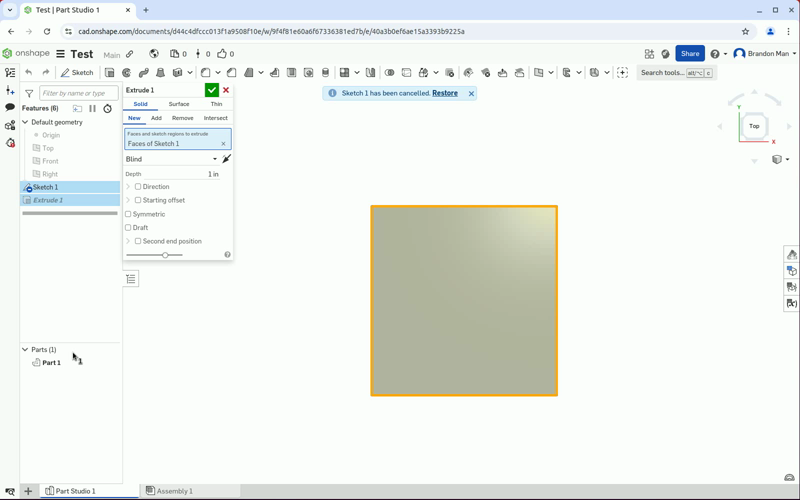
mouse_move(143, 106)
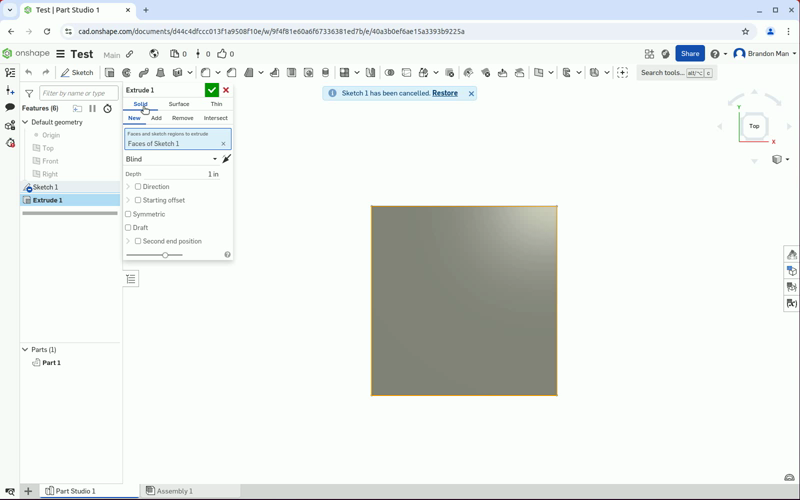
click(143, 106)
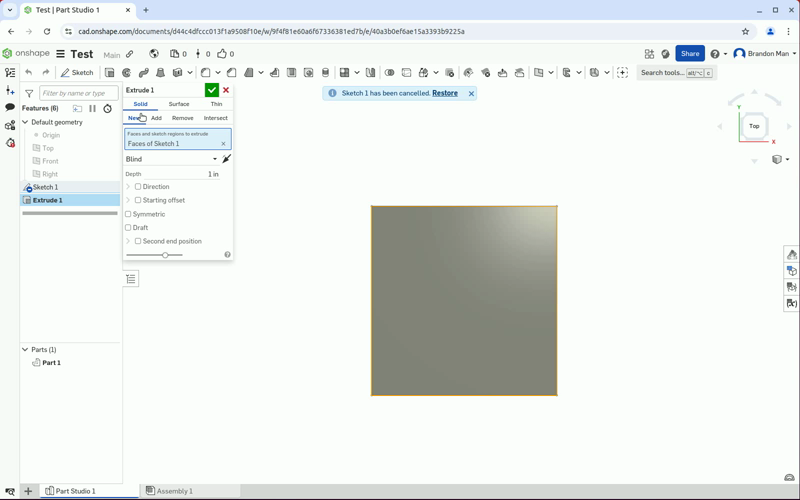
mouse_move(137, 120)
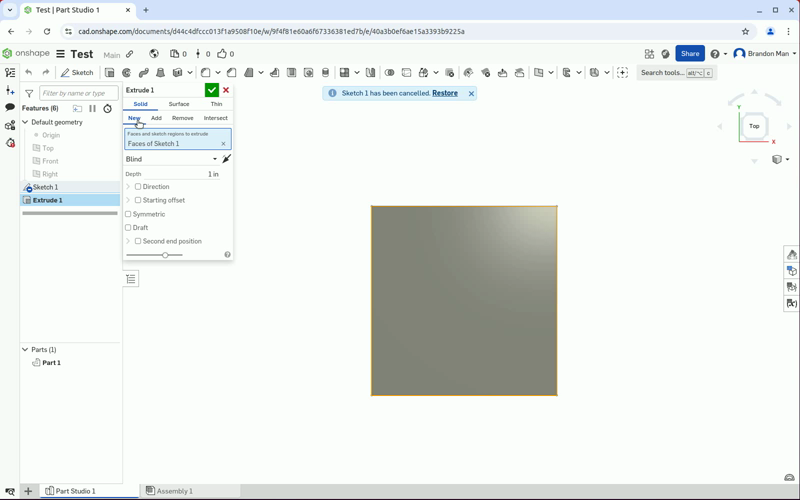
click(137, 120)
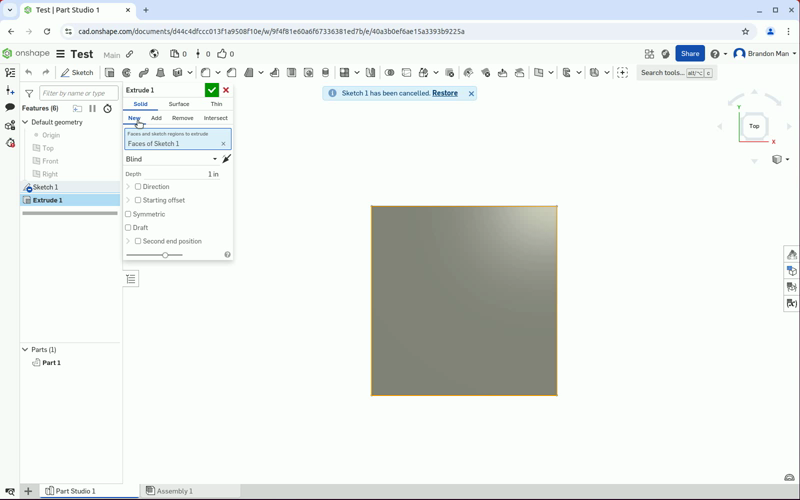
key(tab, 4)
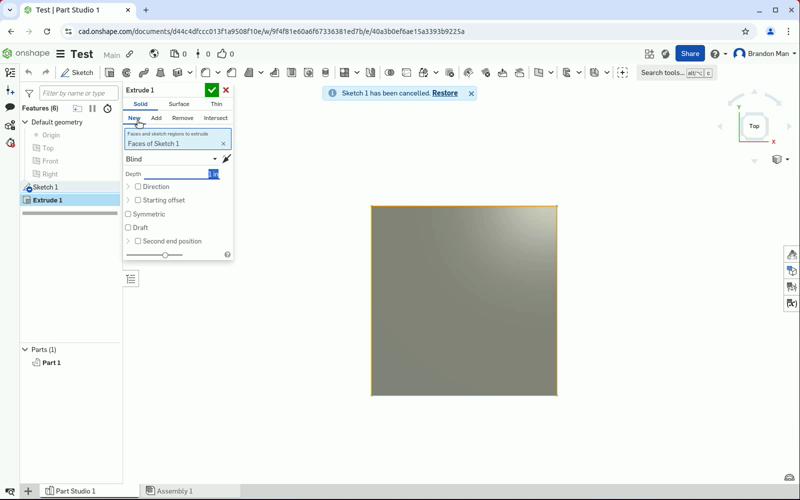
text(3.37)
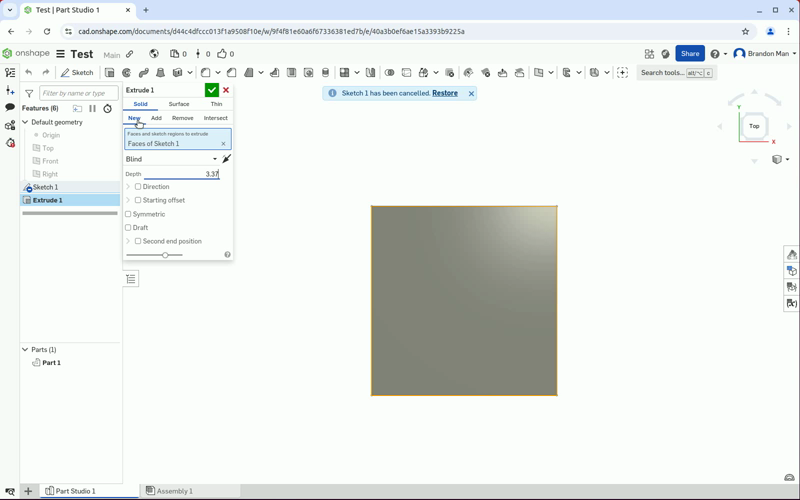
key(enter)
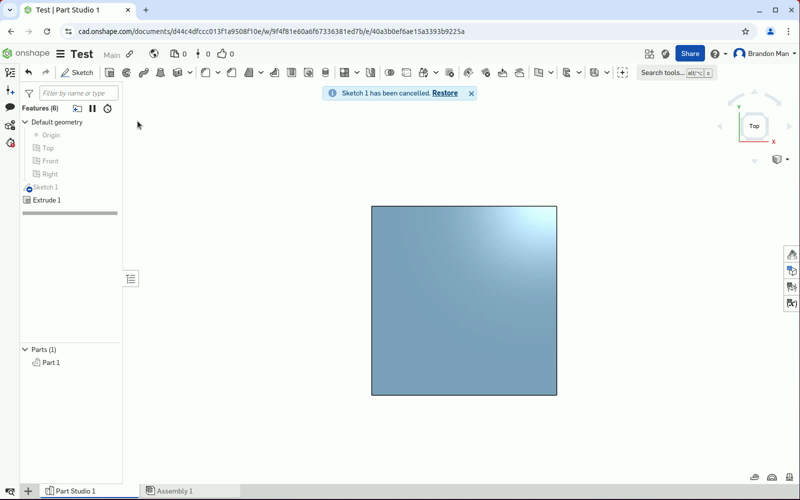
key(shift+h)
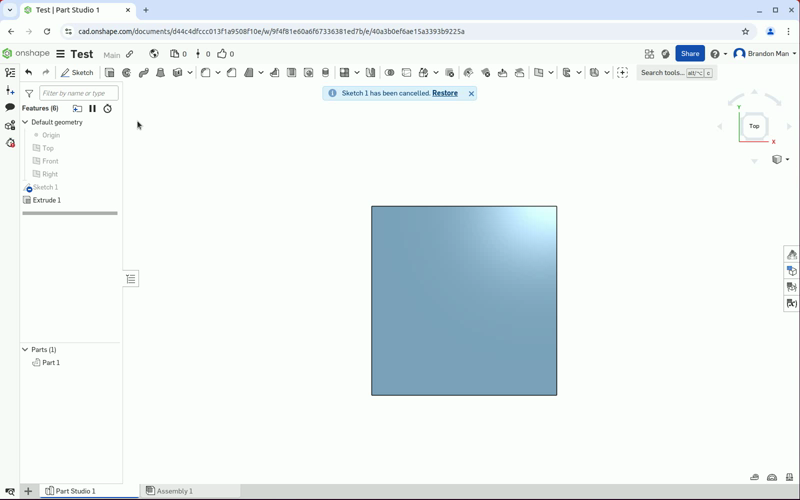
key(shift+h)
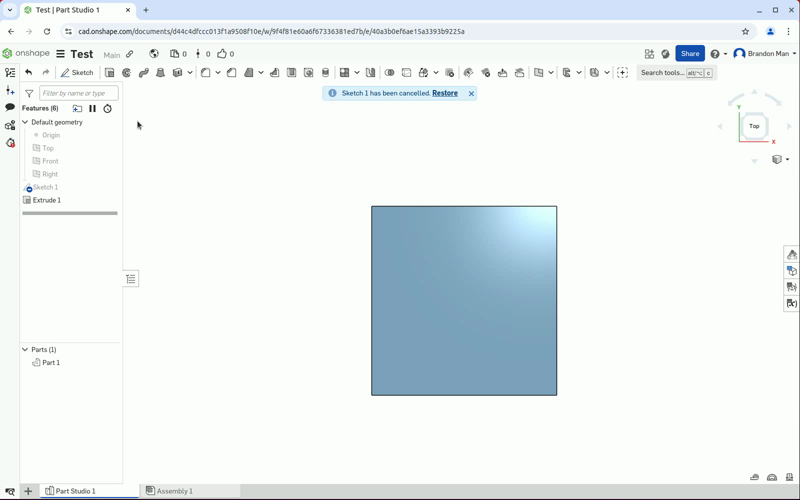
mouse_move(73, 189)
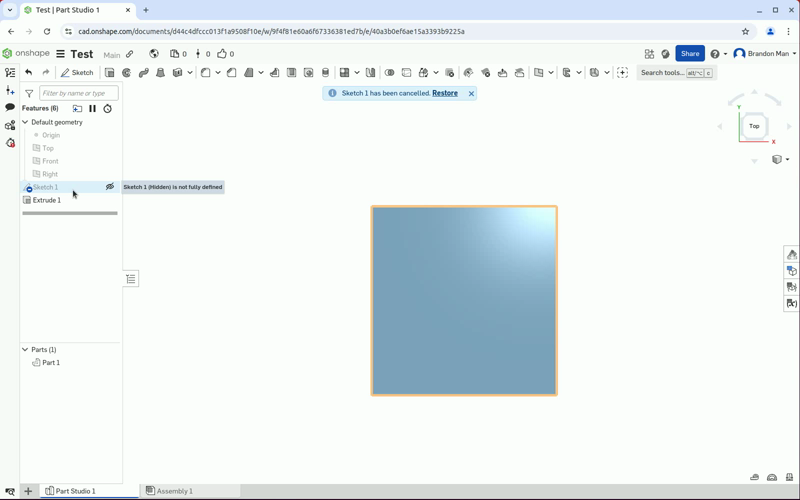
click(73, 189)
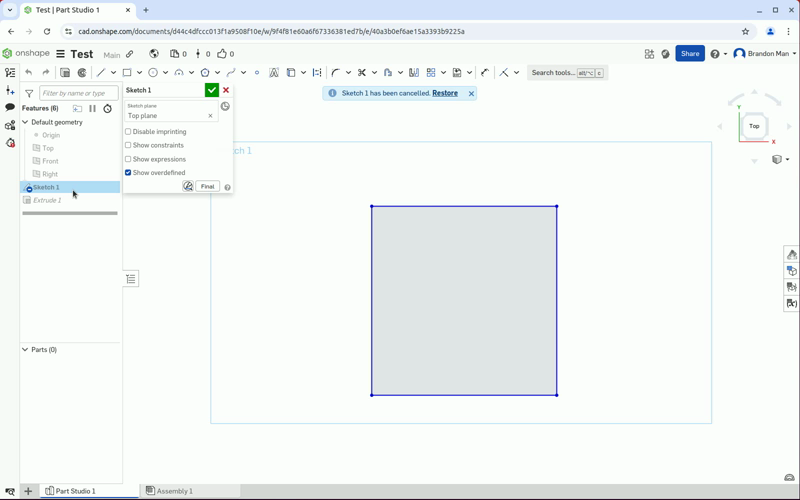
mouse_move(229, 92)
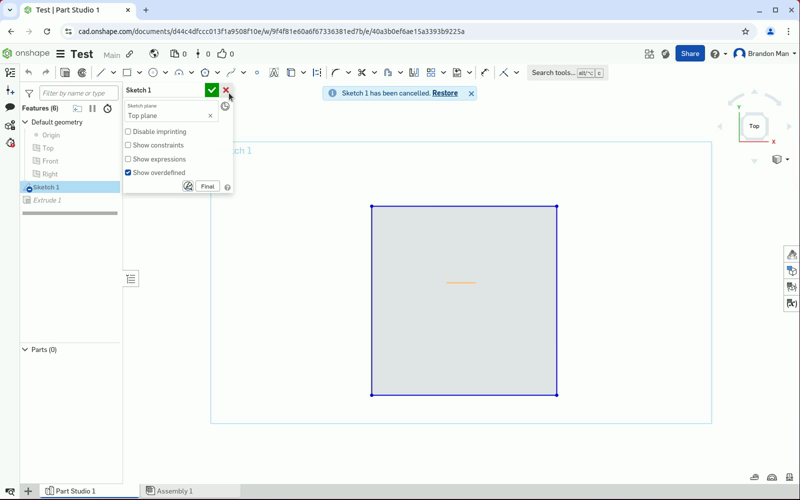
click(229, 92)
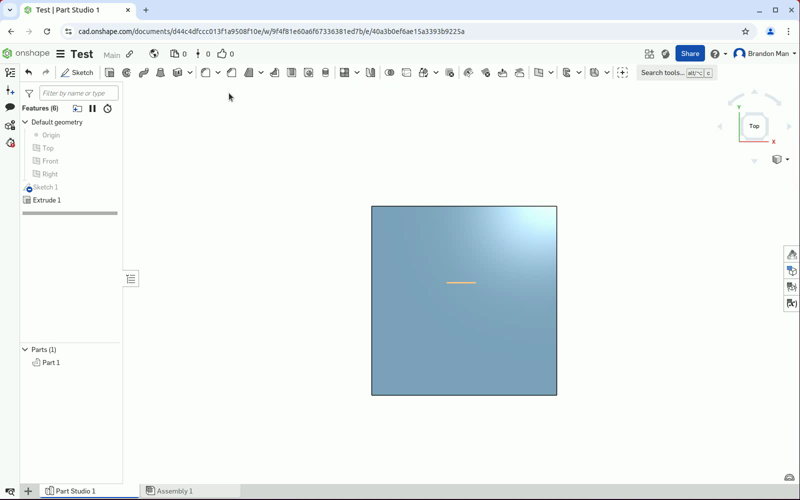
mouse_move(541, 75)
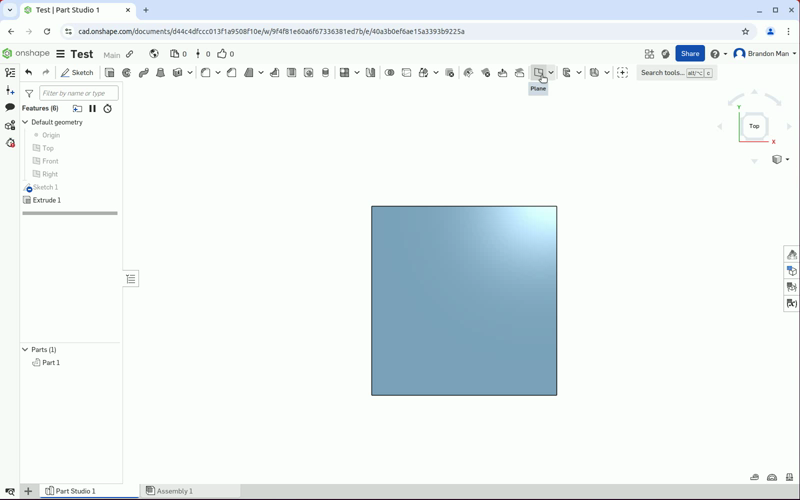
click(541, 75)
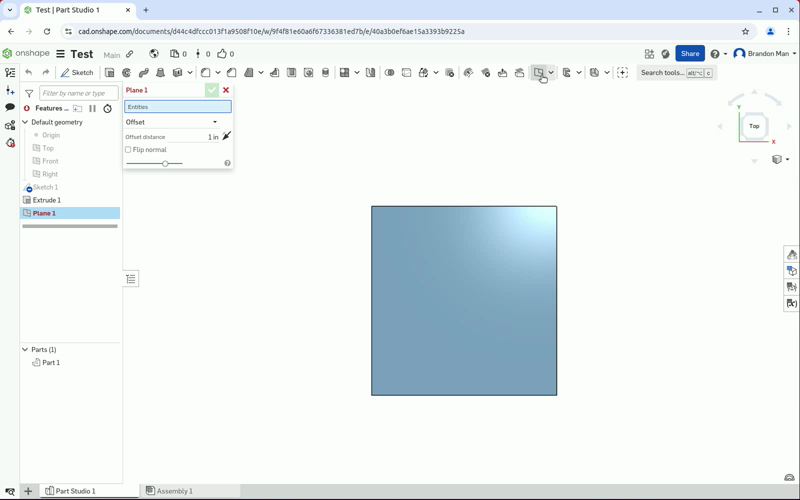
mouse_move(73, 150)
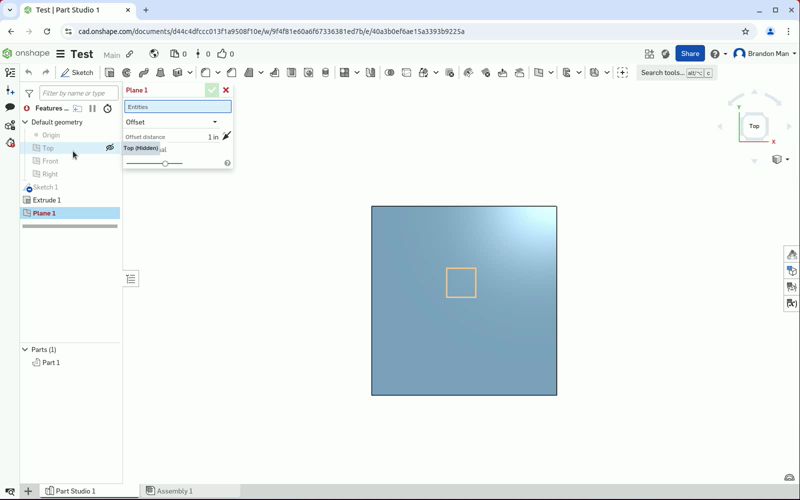
click(73, 150)
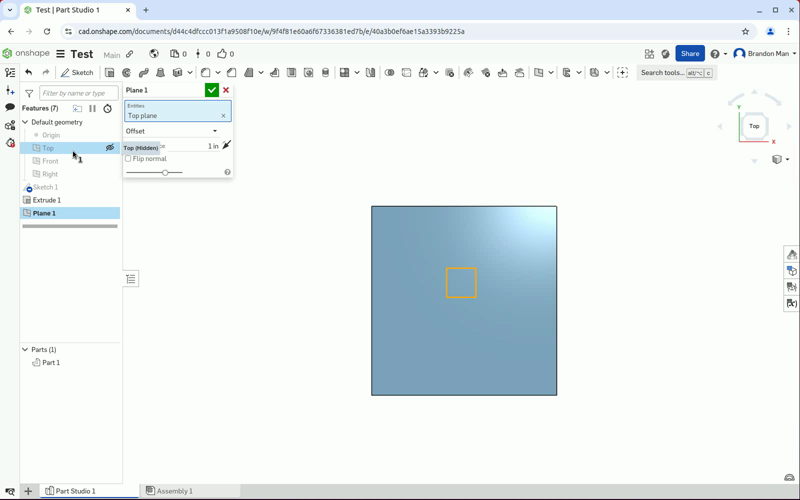
key(tab, 2)
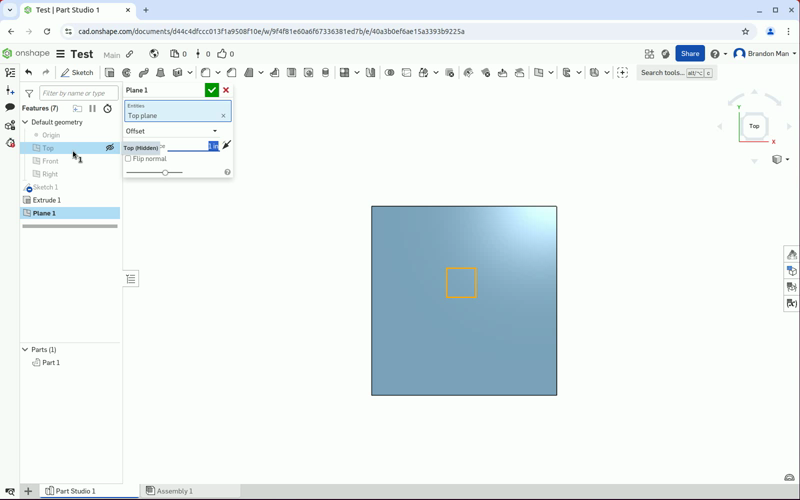
text(3.358)
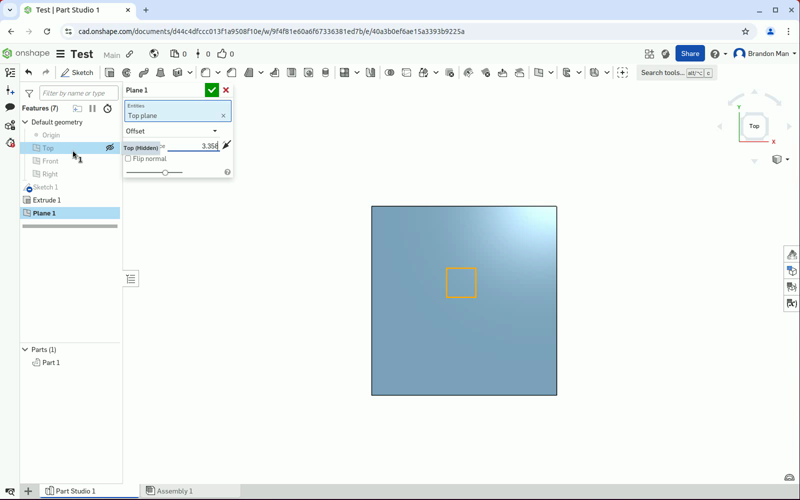
key(enter, 2)
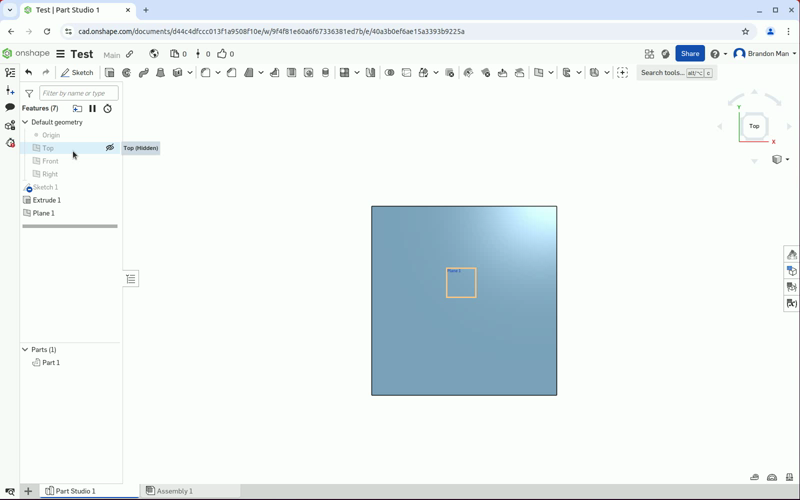
key(shift+s)
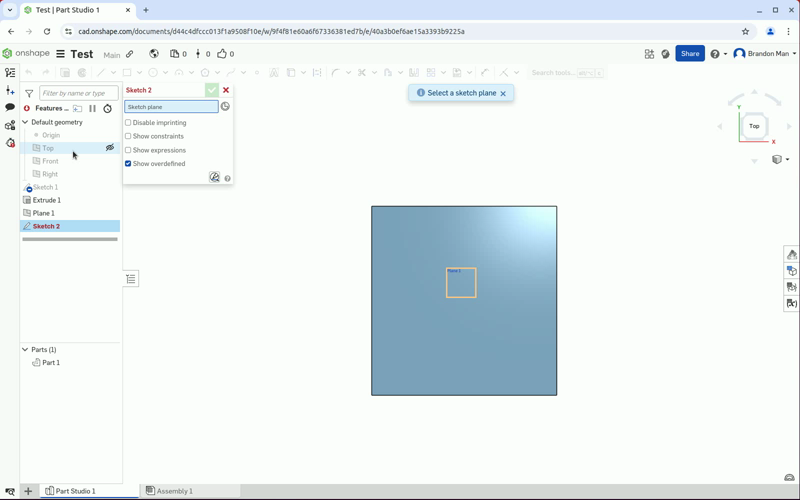
mouse_move(73, 215)
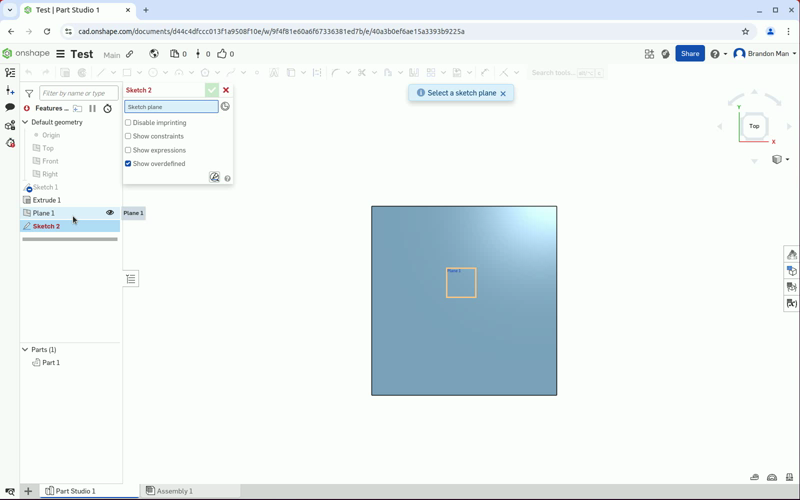
click(73, 215)
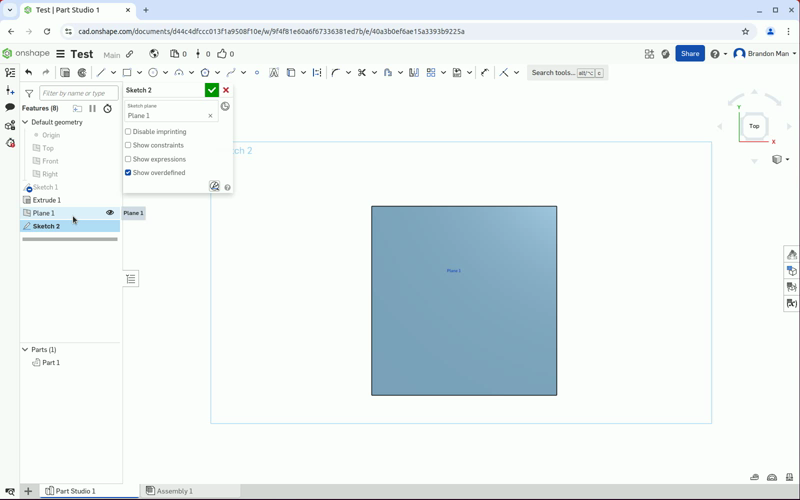
mouse_move(73, 352)
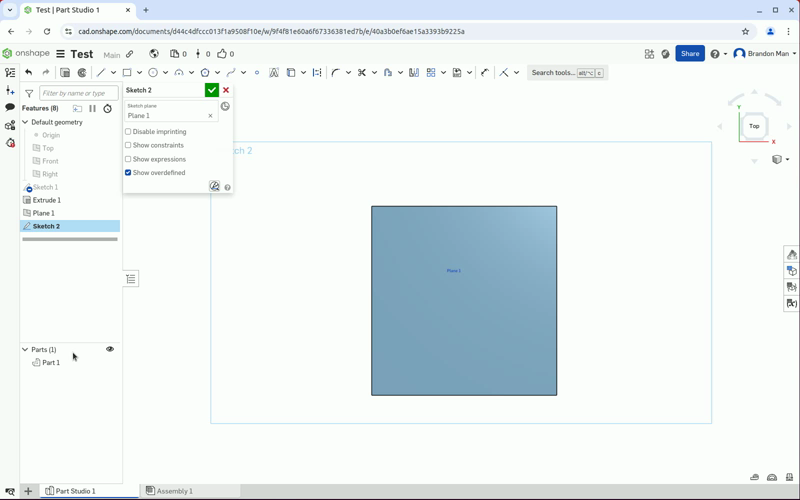
key(y)
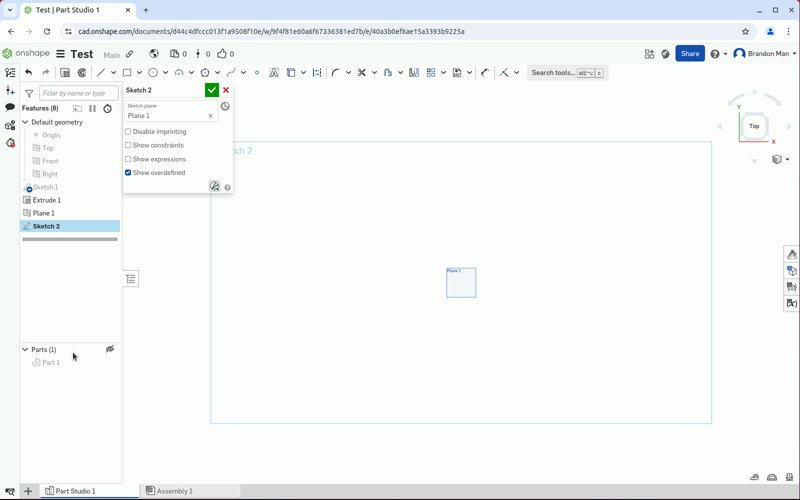
key(c)
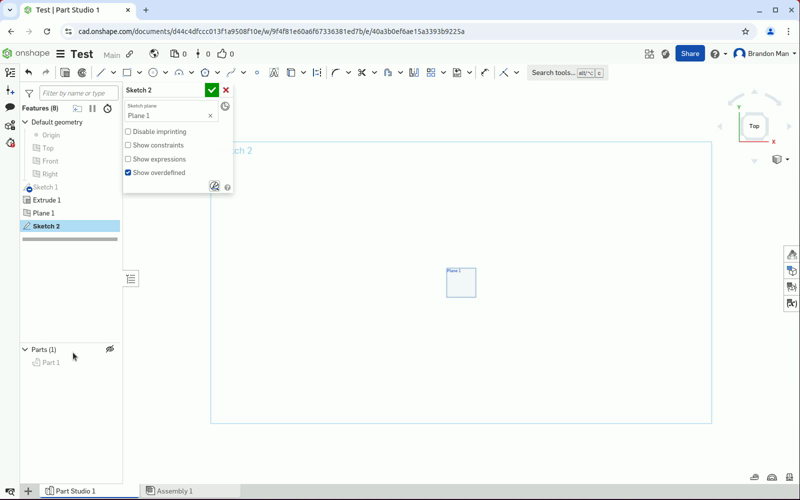
key_down(shift)
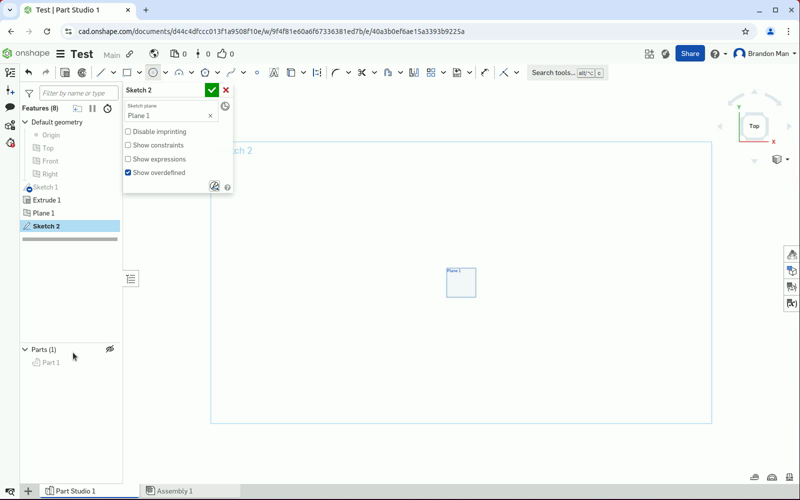
mouse_move(470, 345)
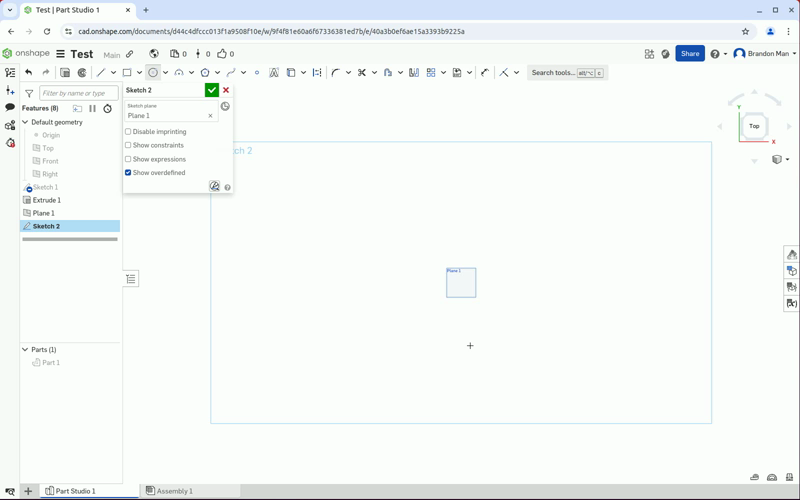
click(470, 345)
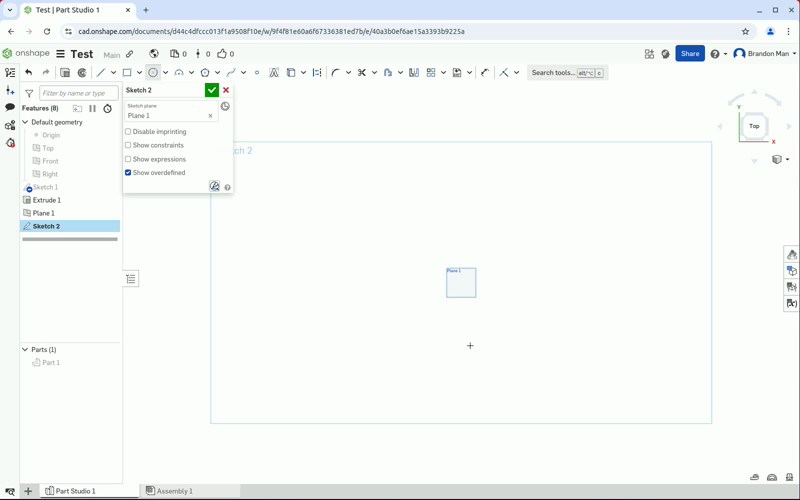
key_up(shift)
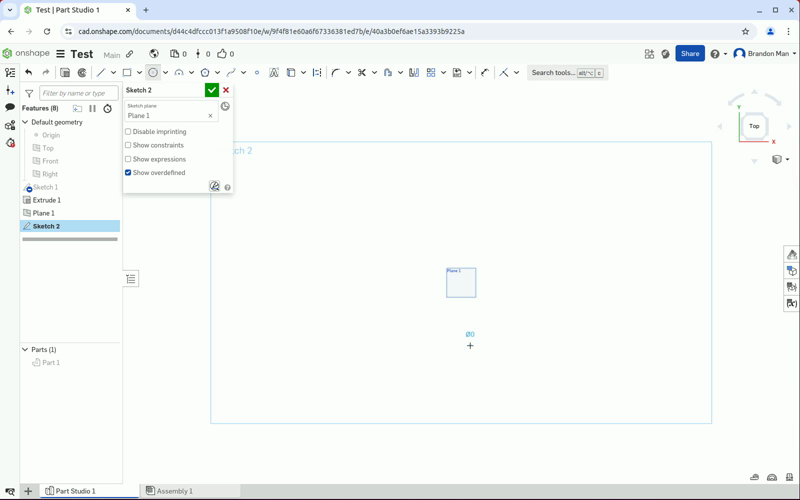
mouse_move(477, 345)
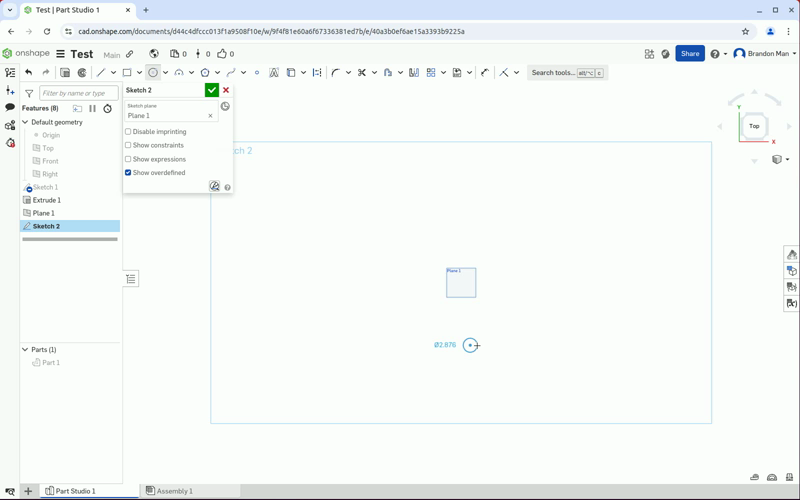
click(477, 345)
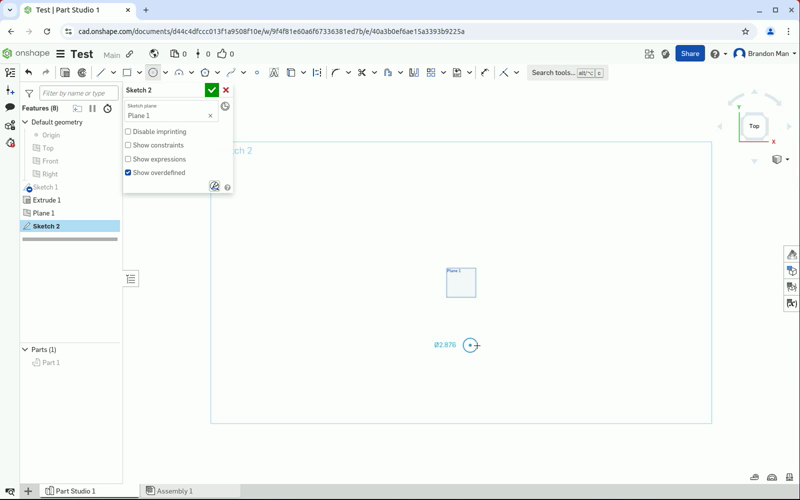
key(esc)
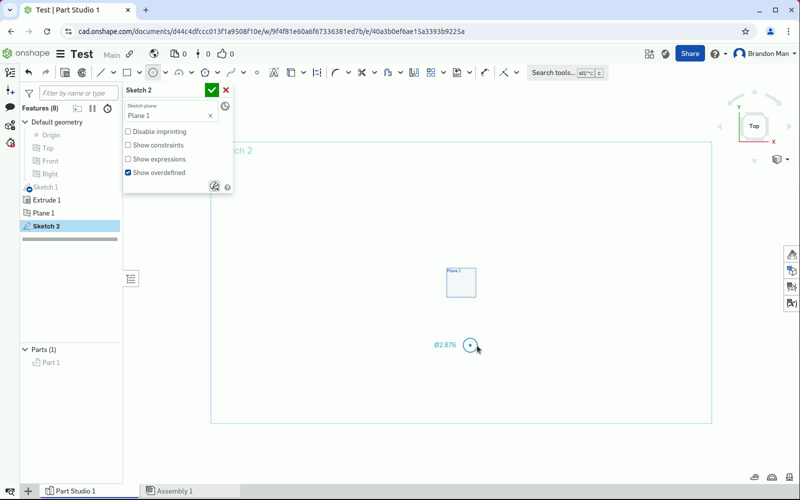
mouse_move(468, 350)
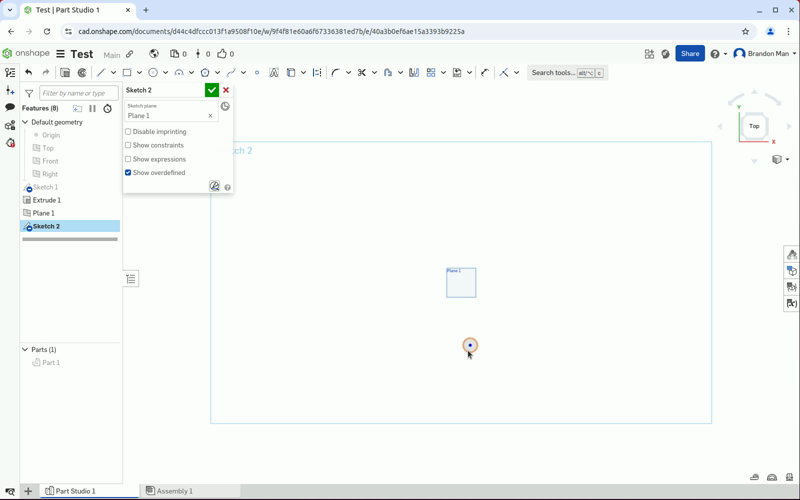
scroll(6)
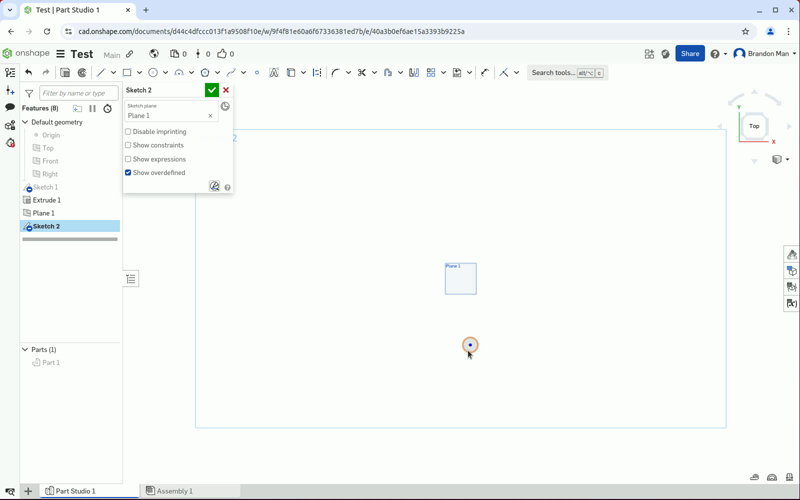
scroll(6)
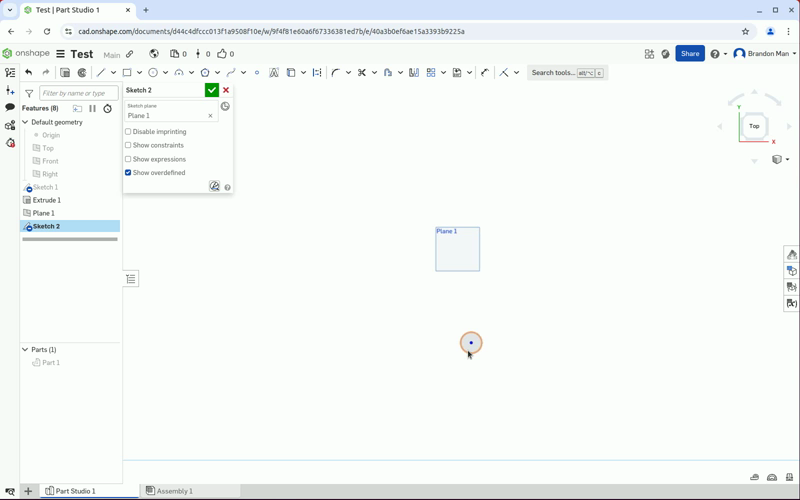
scroll(6)
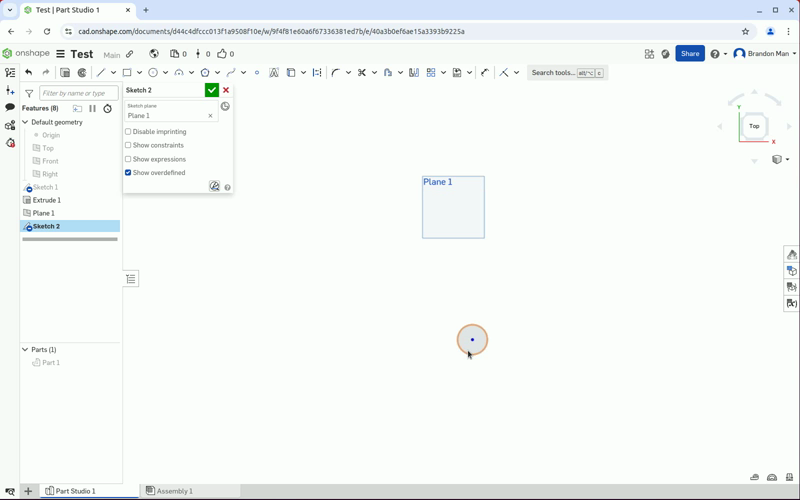
scroll(6)
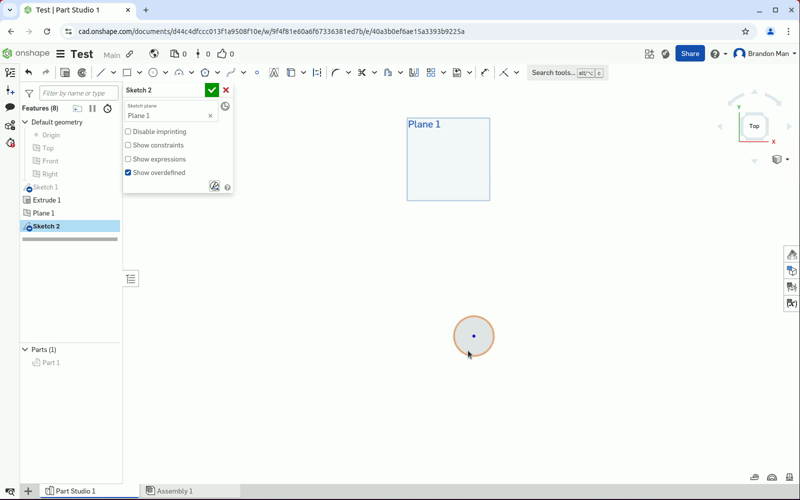
scroll(6)
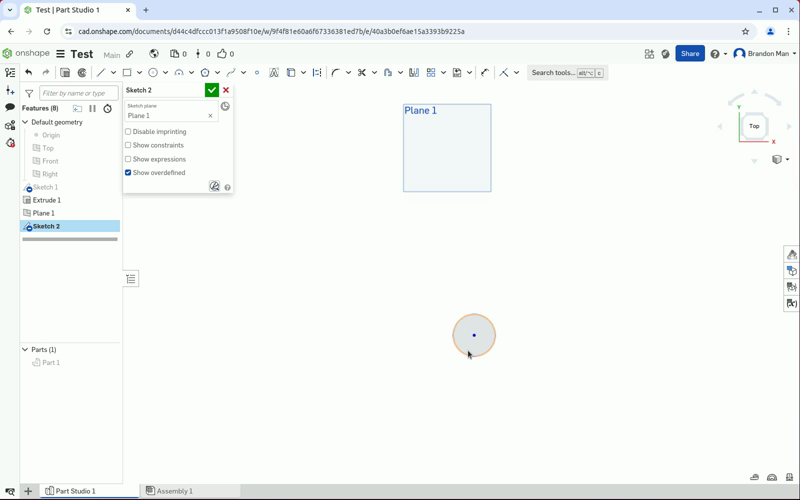
scroll(6)
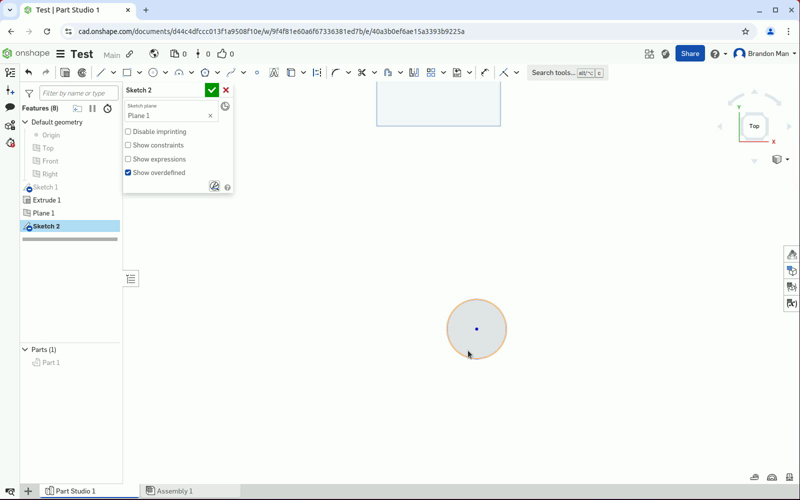
scroll(6)
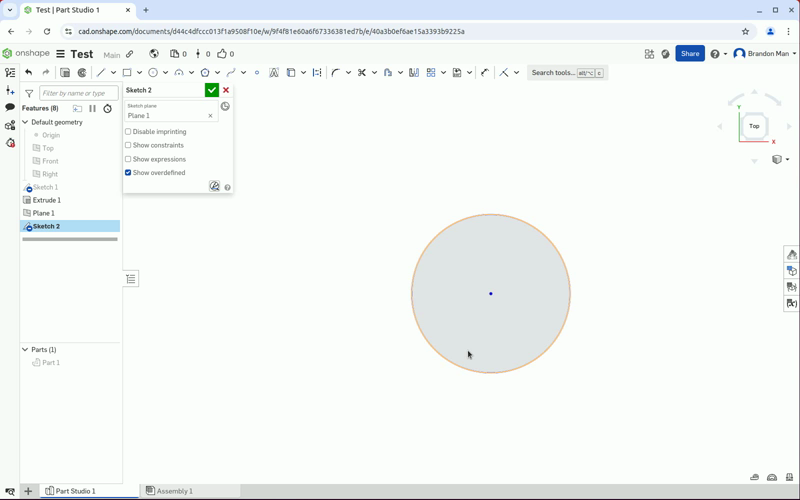
click(468, 350)
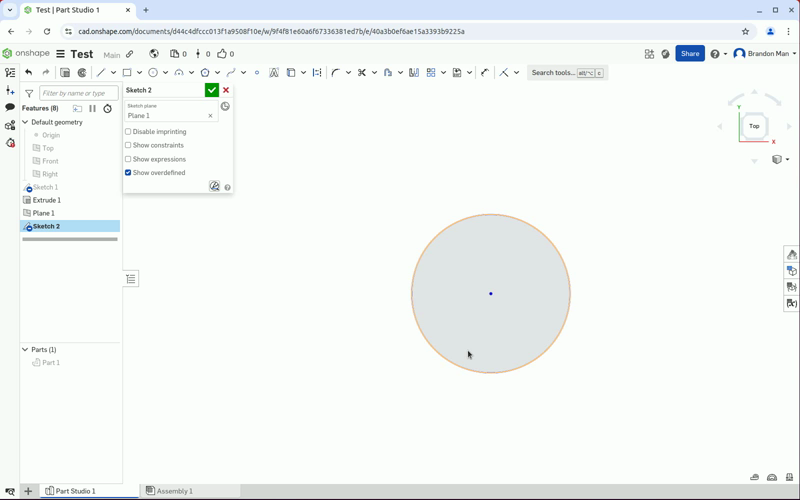
scroll(-6)
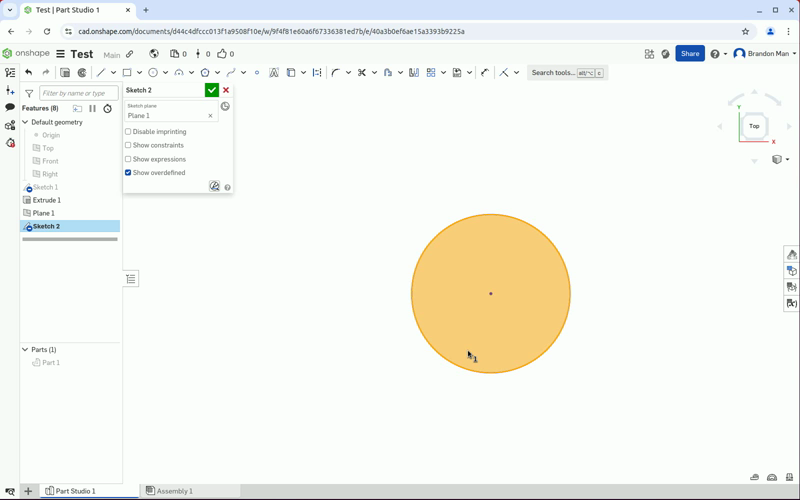
scroll(-6)
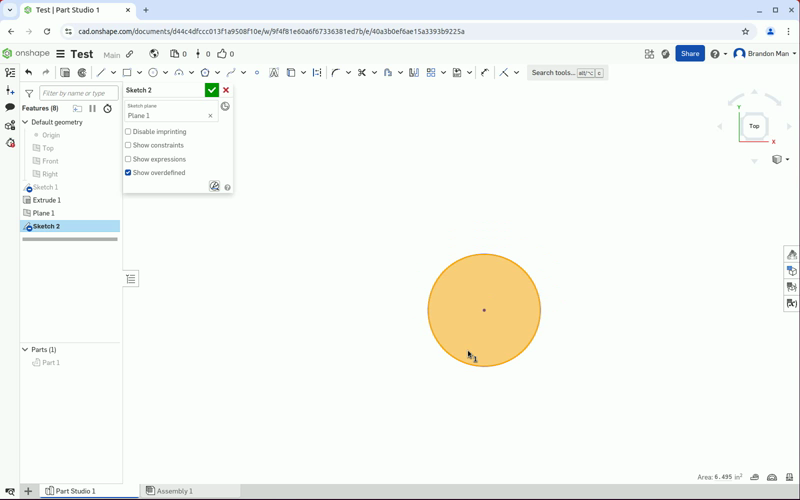
scroll(-6)
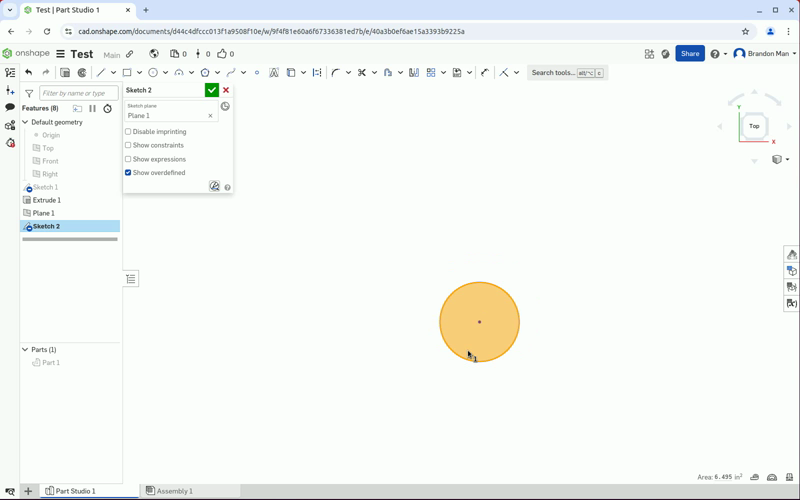
scroll(-6)
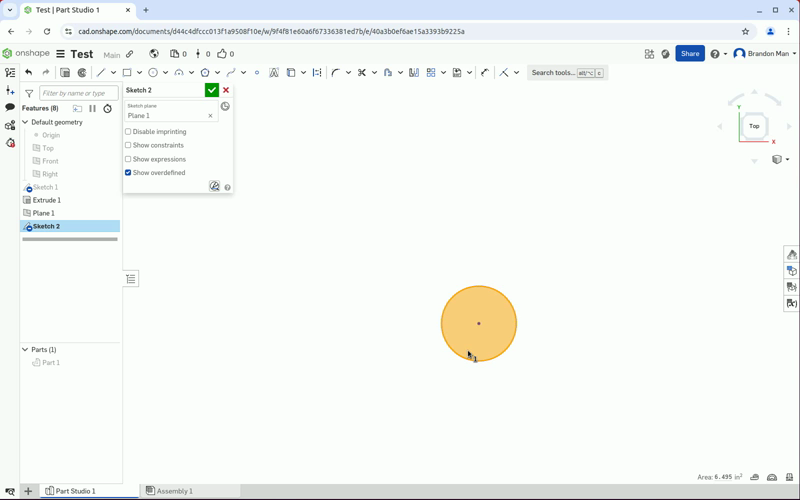
scroll(-6)
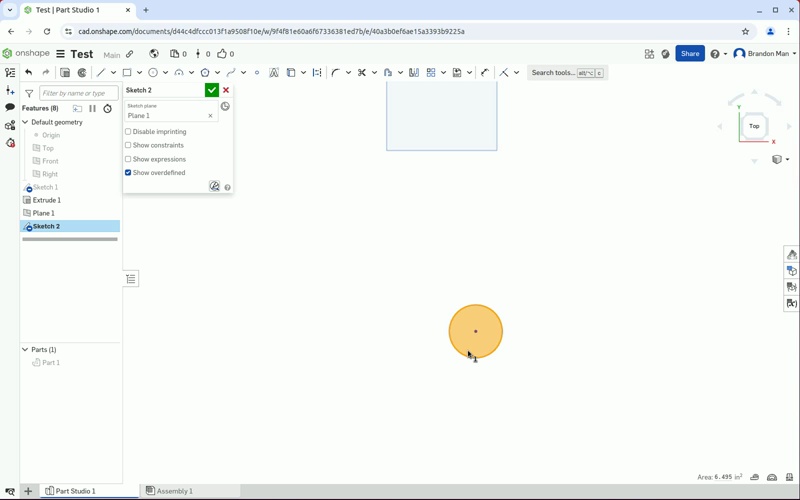
scroll(-6)
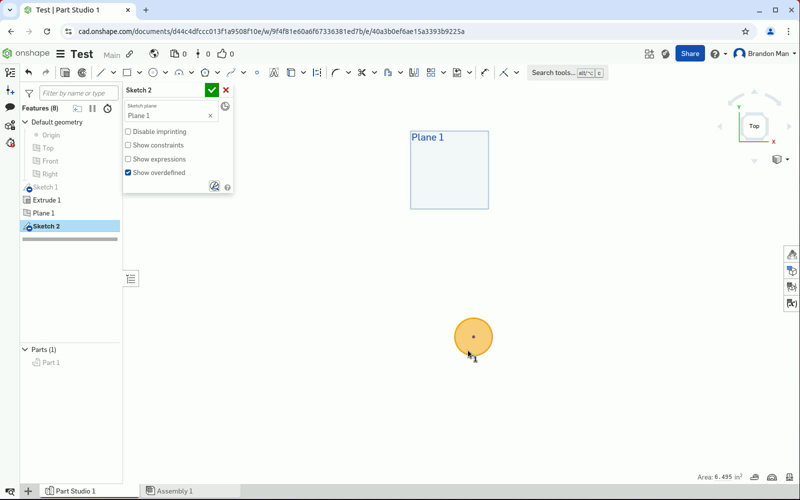
scroll(-6)
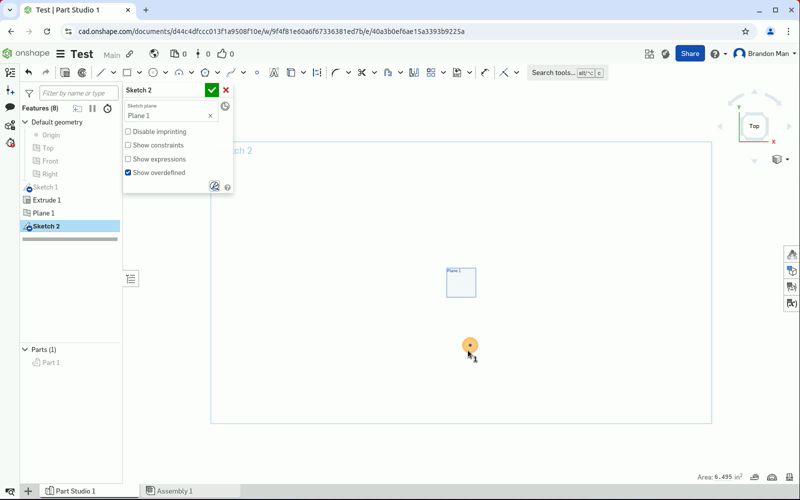
mouse_move(73, 352)
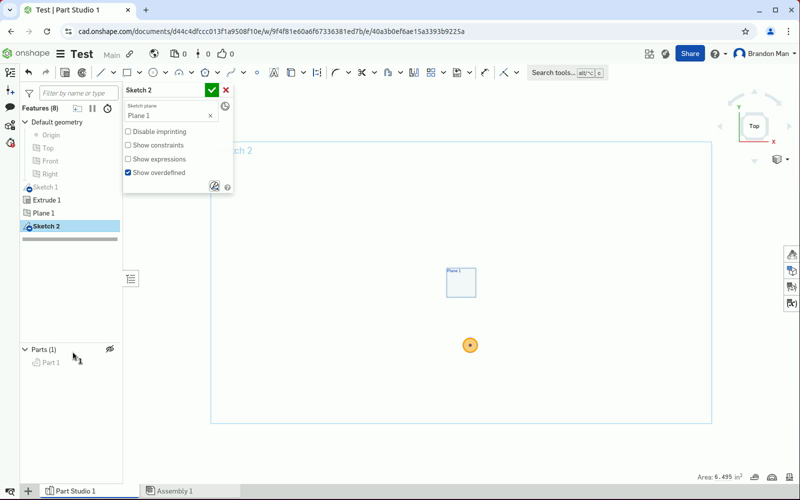
key(shift+y)
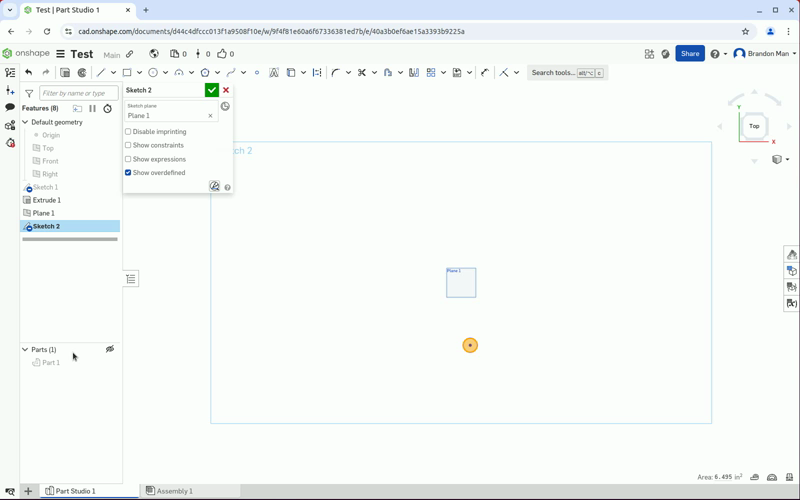
key(shift+e)
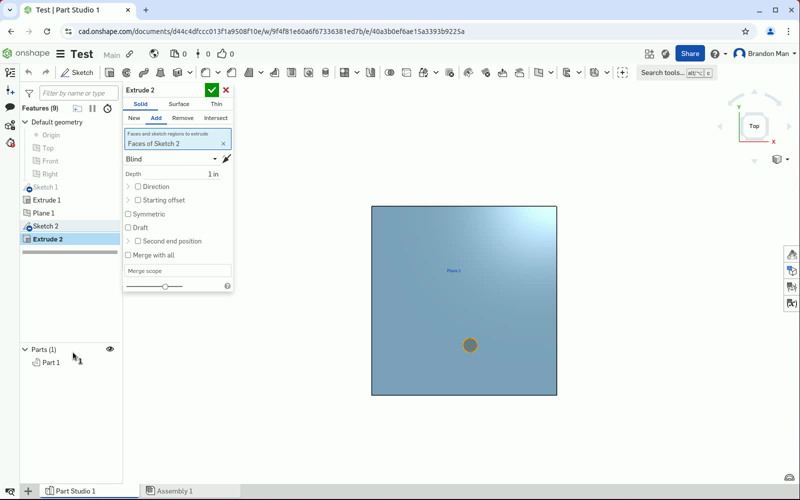
mouse_move(143, 106)
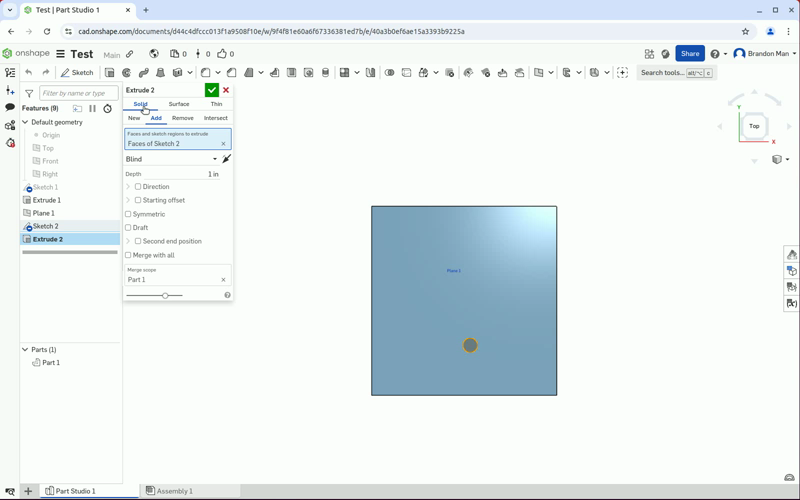
click(143, 106)
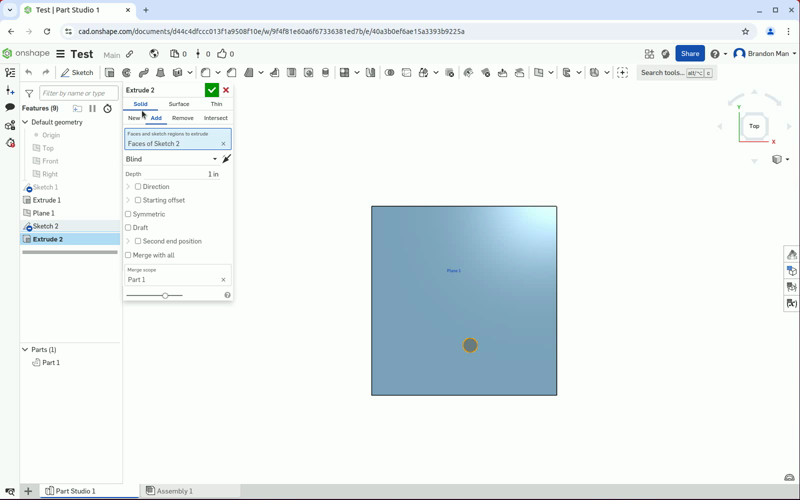
mouse_move(137, 120)
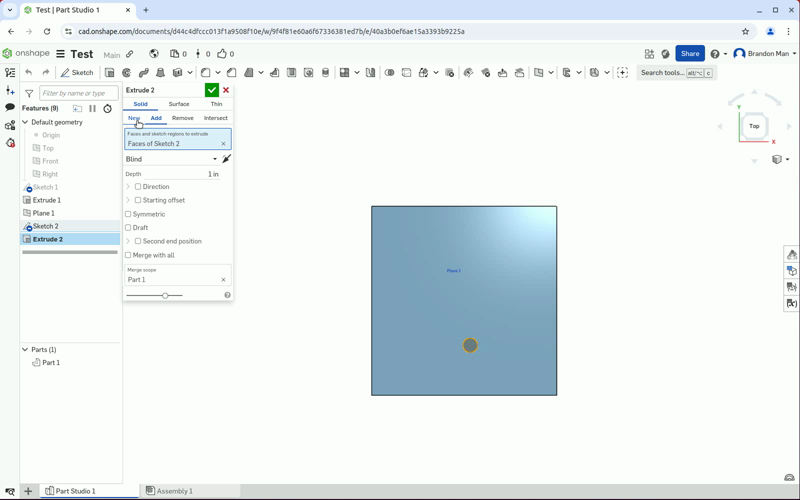
click(137, 120)
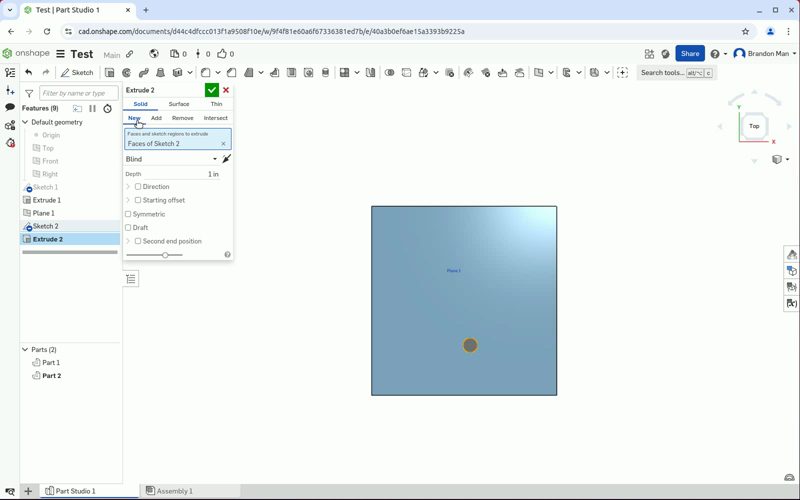
key(tab, 4)
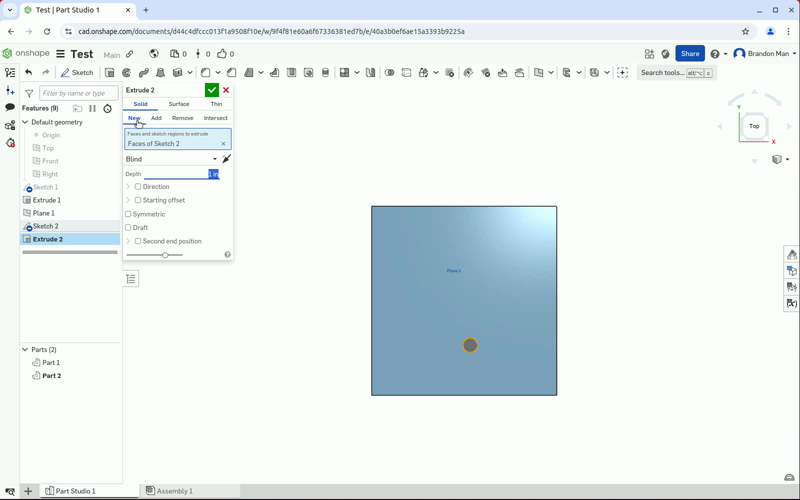
text(0.722)
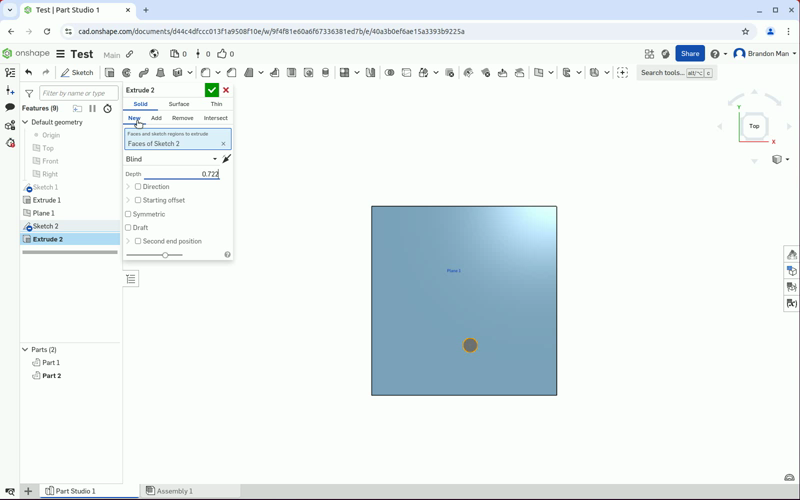
key(enter)
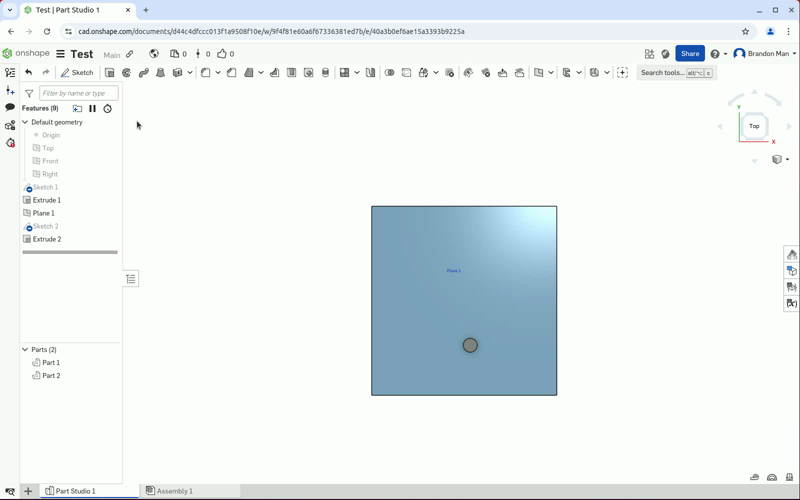
key(shift+h)
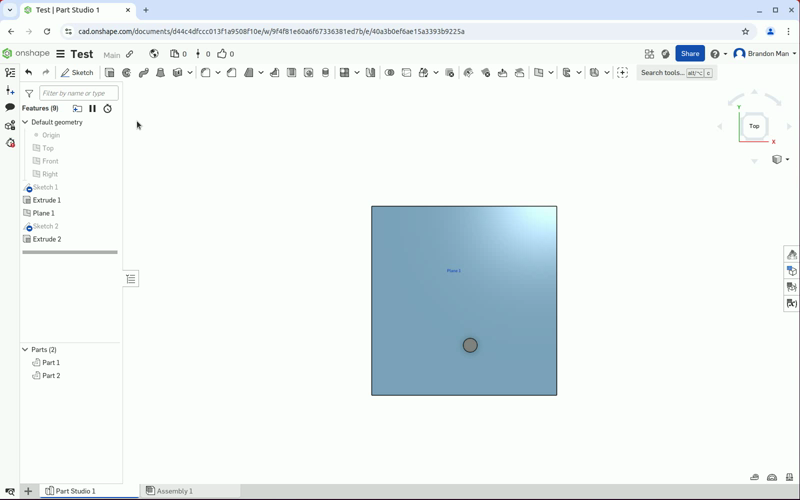
key(shift+h)
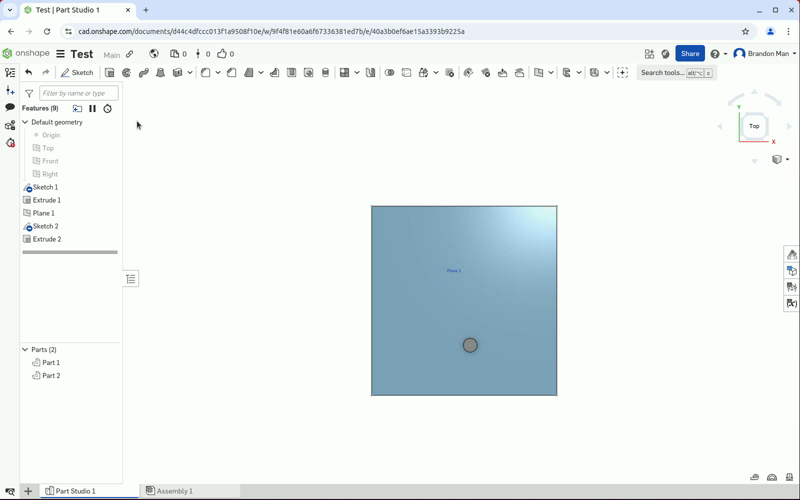
key(shift+7)
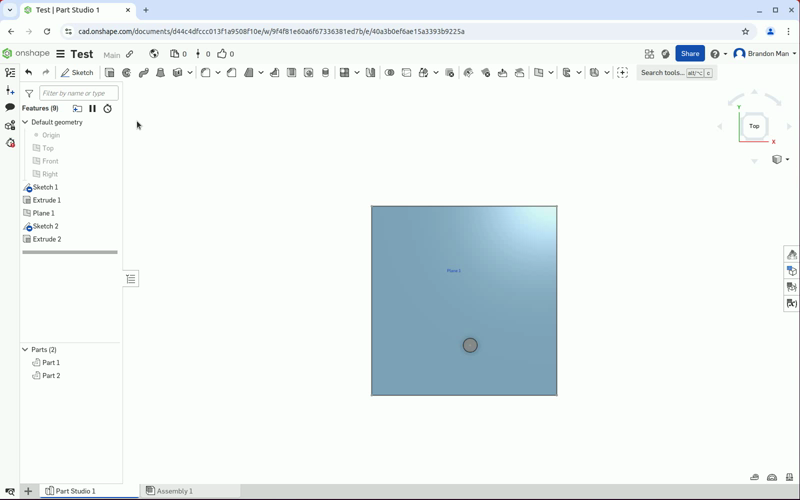
key(up, 3)
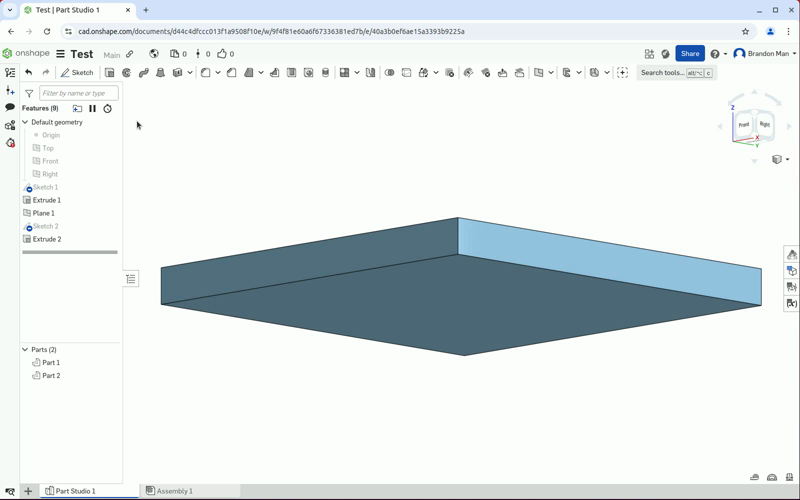
key(left, 3)
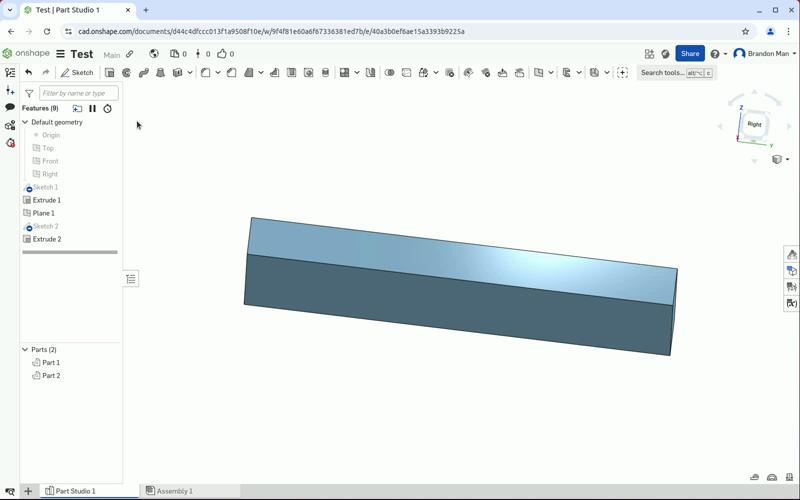
key(right, 3)
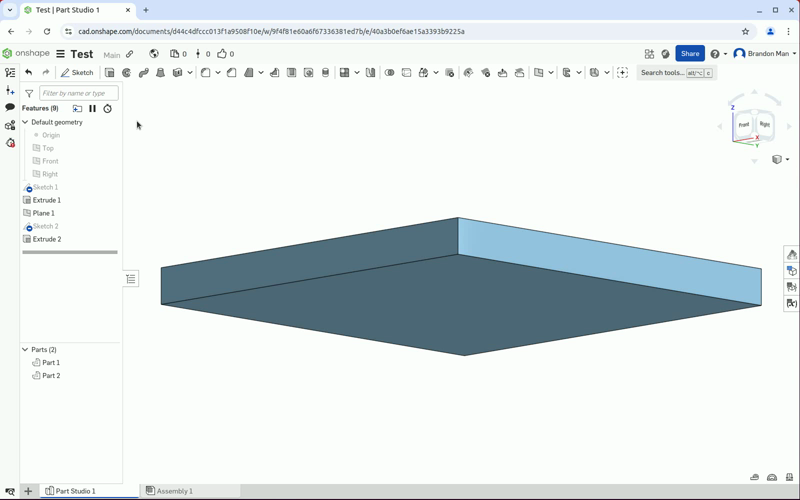
key(down, 3)
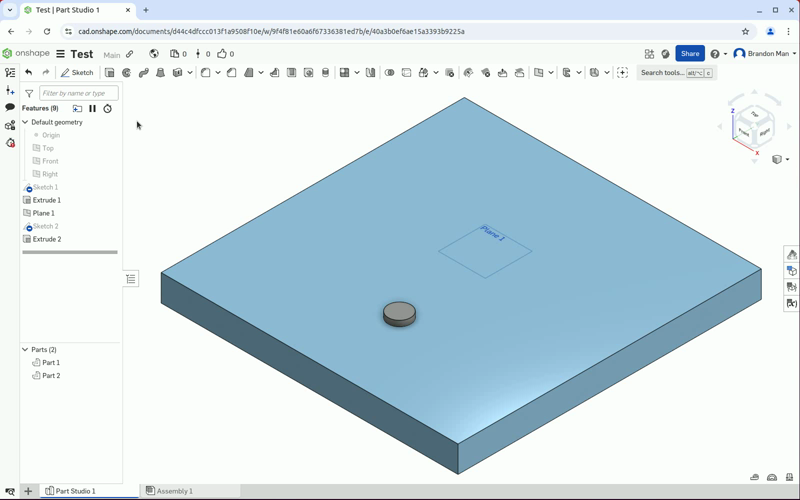
mouse_move(73, 189)
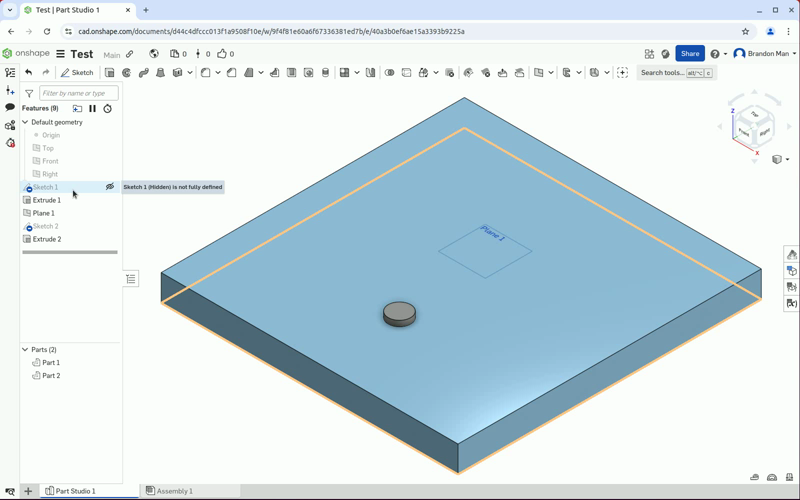
click(73, 189)